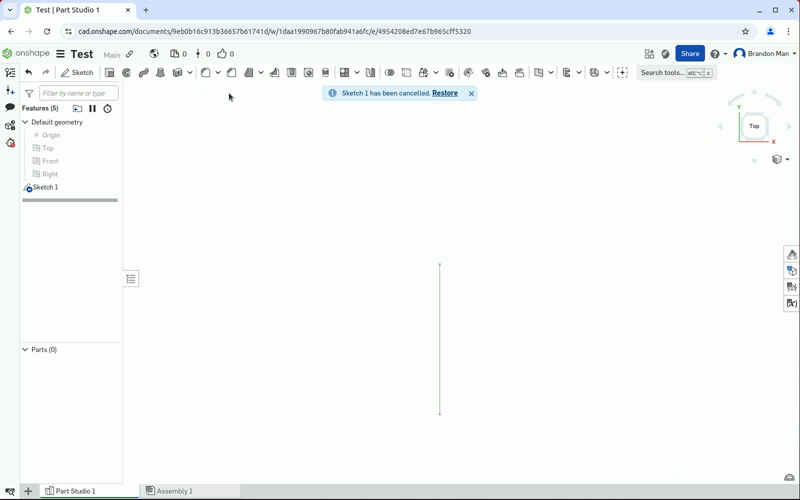
key(shift+h)
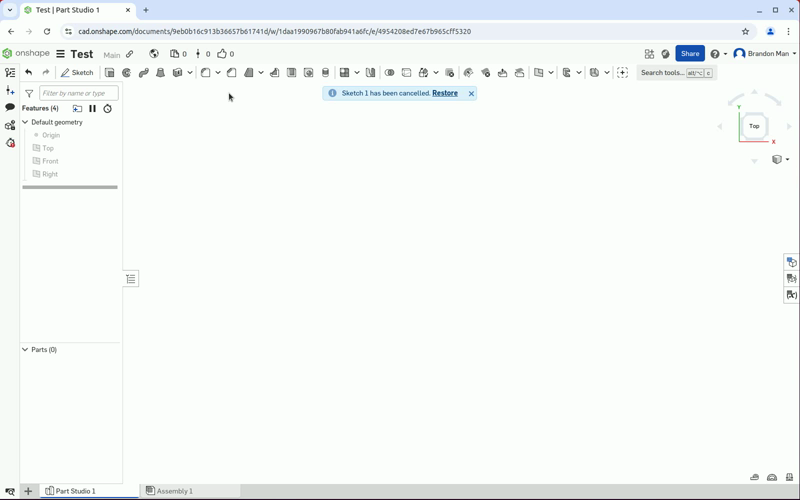
mouse_move(73, 352)
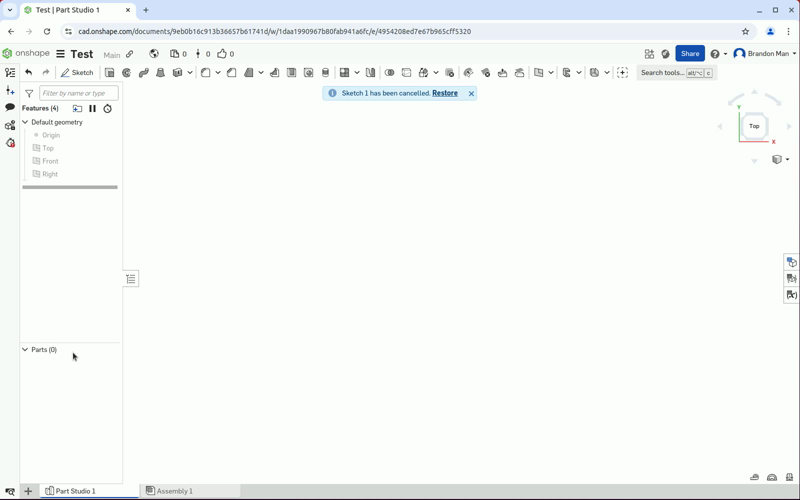
key(y)
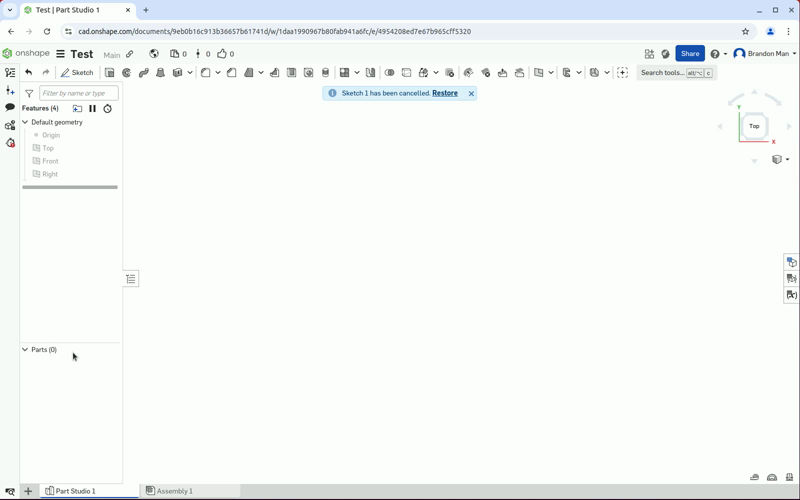
key(shift+p)
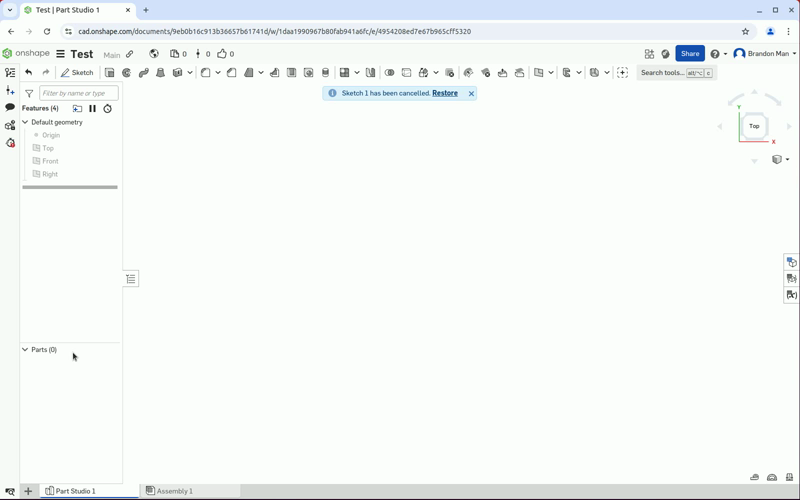
key(space)
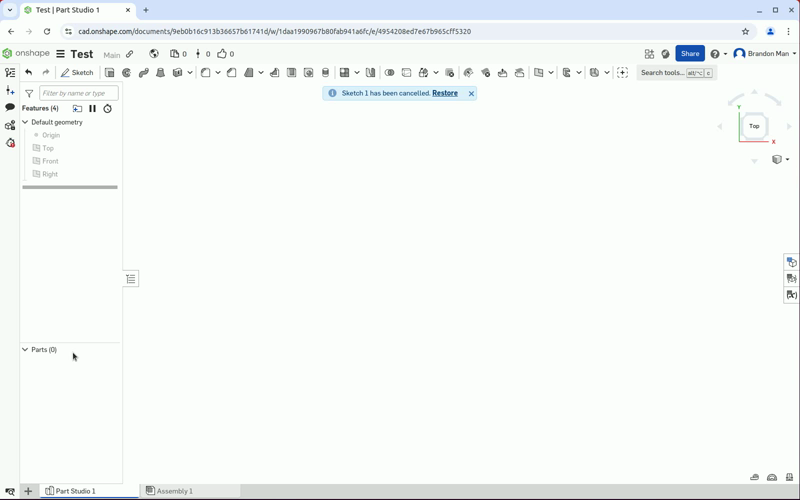
key_down(shift)
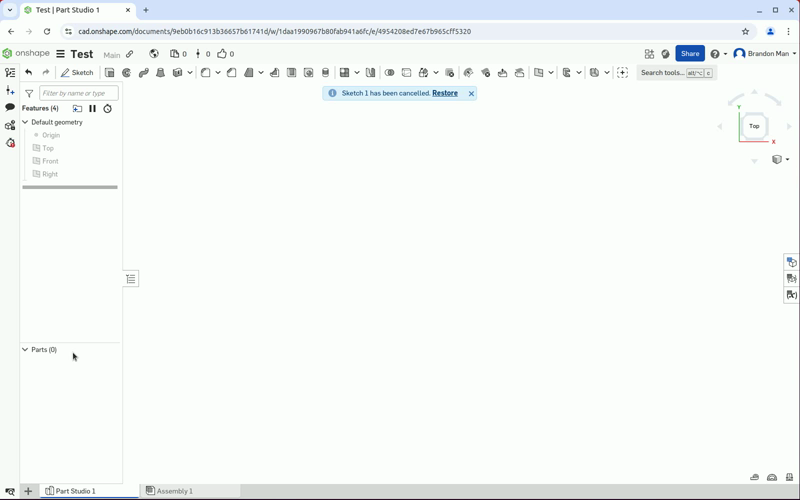
key(up)
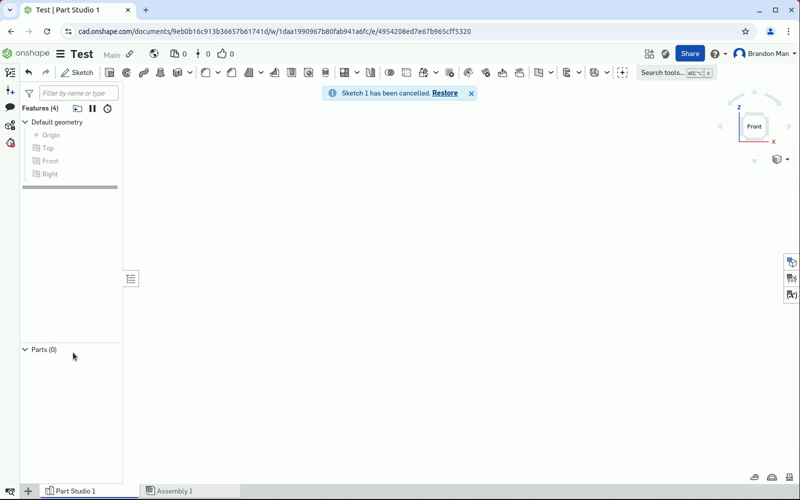
key_up(shift)
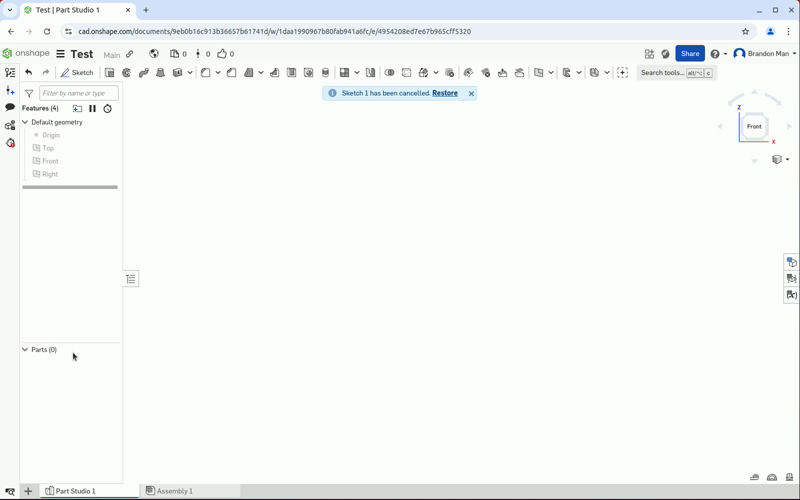
mouse_move(73, 352)
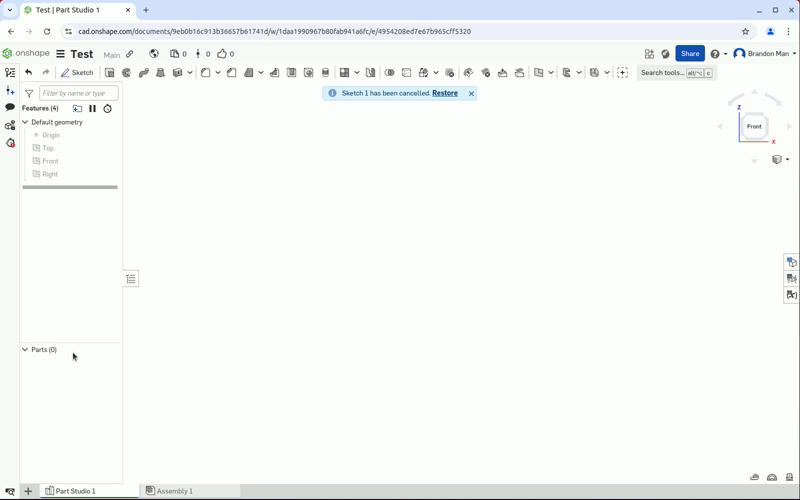
key(shift+y)
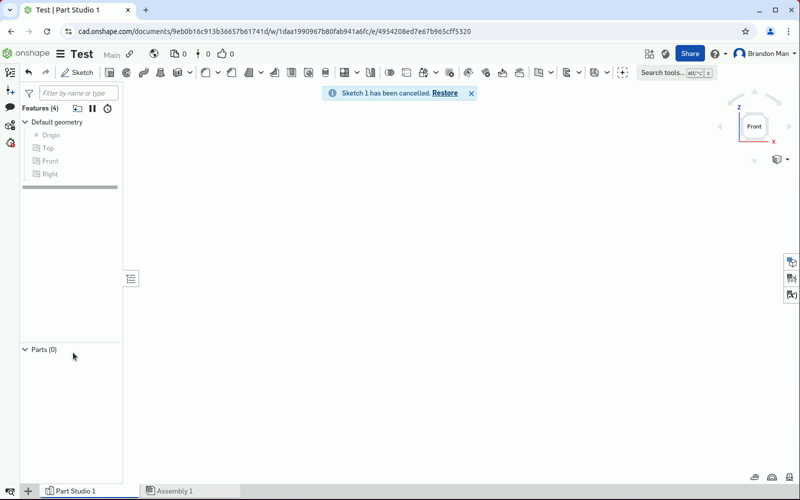
key(shift+s)
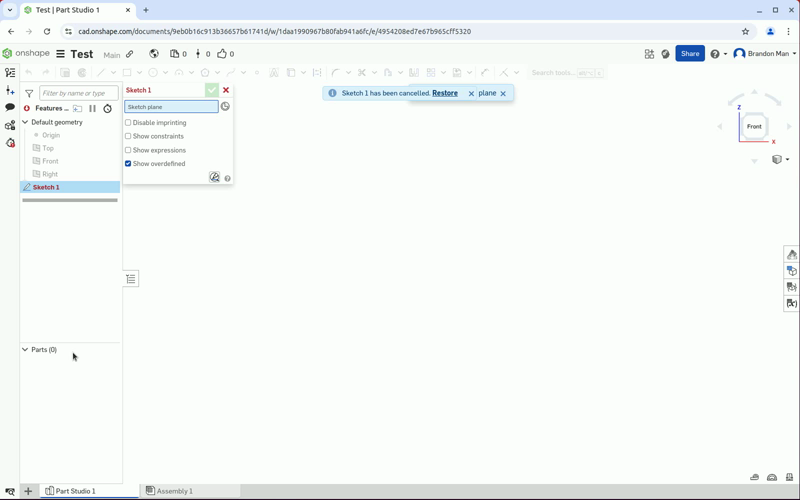
mouse_move(73, 163)
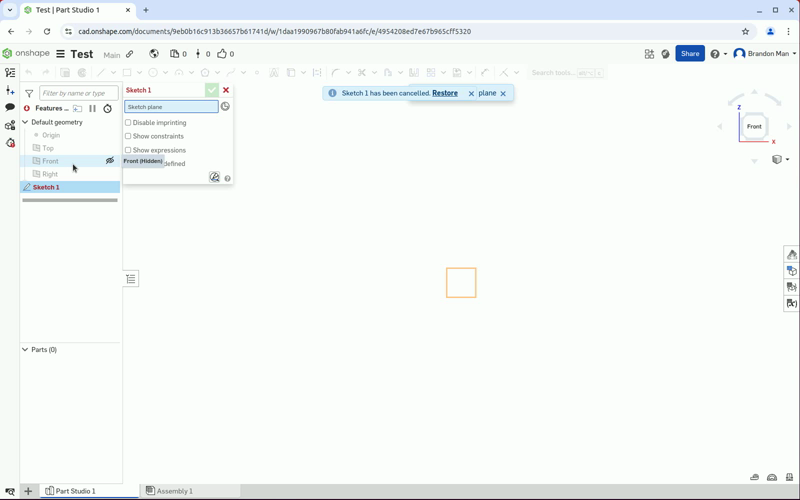
click(73, 163)
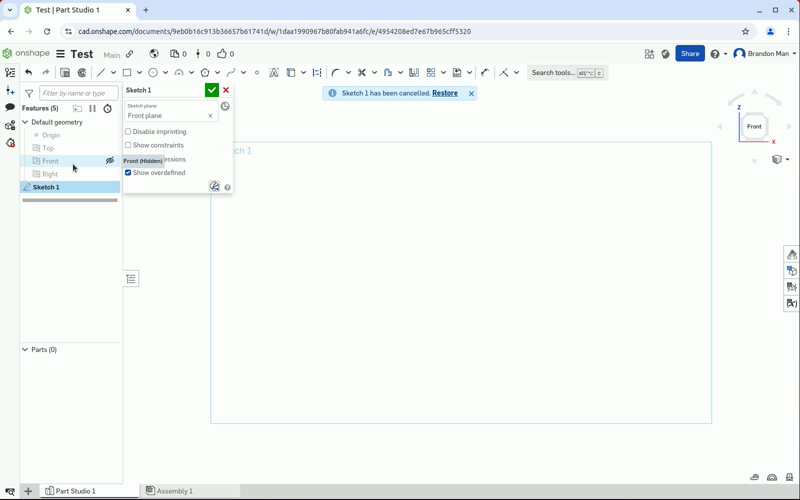
mouse_move(73, 352)
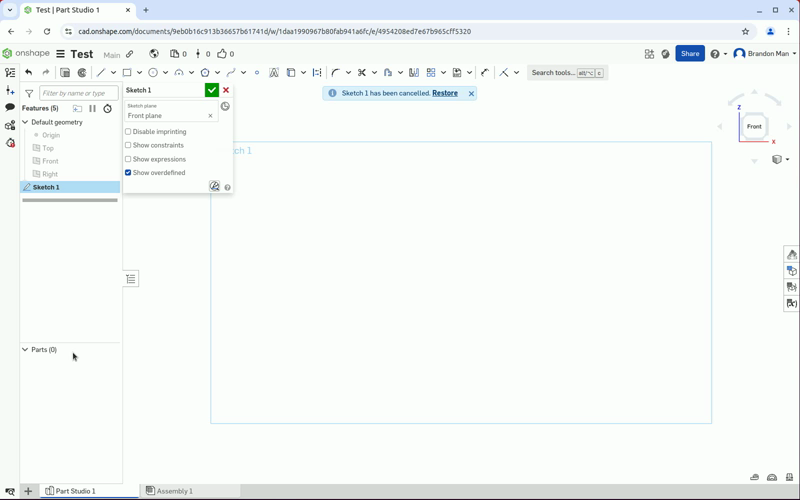
key(y)
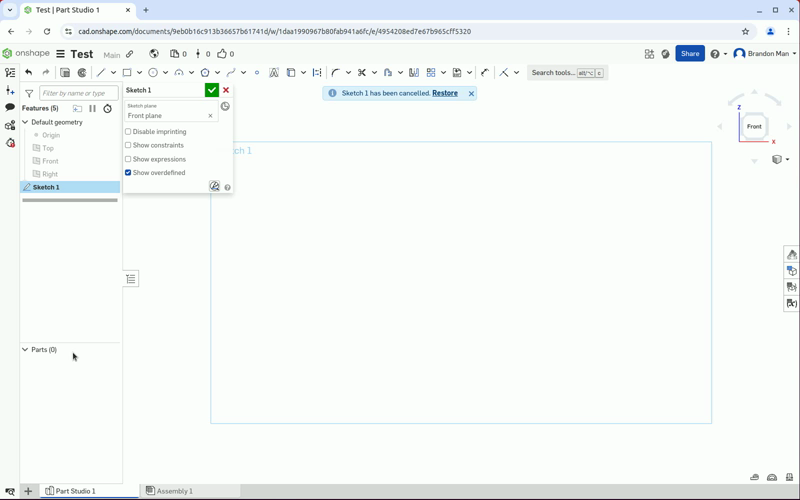
key(l)
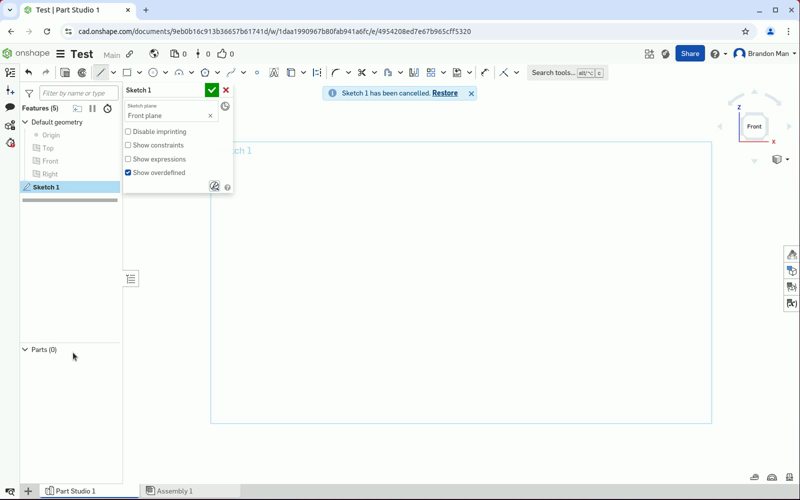
key_down(shift)
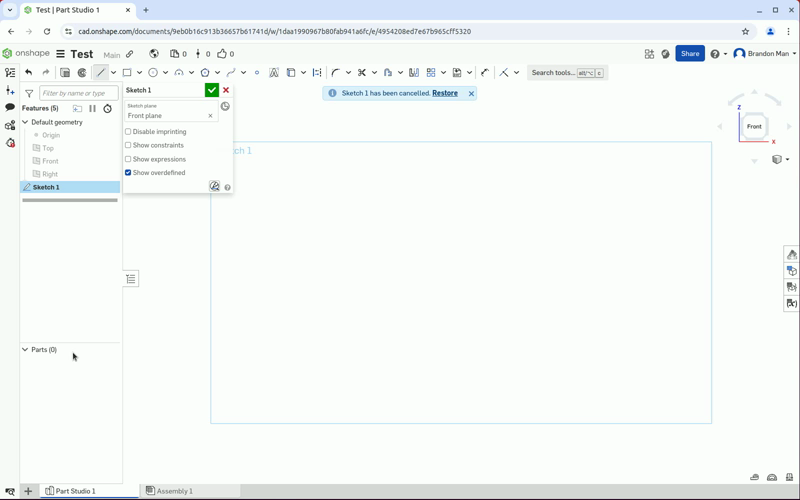
mouse_move(460, 282)
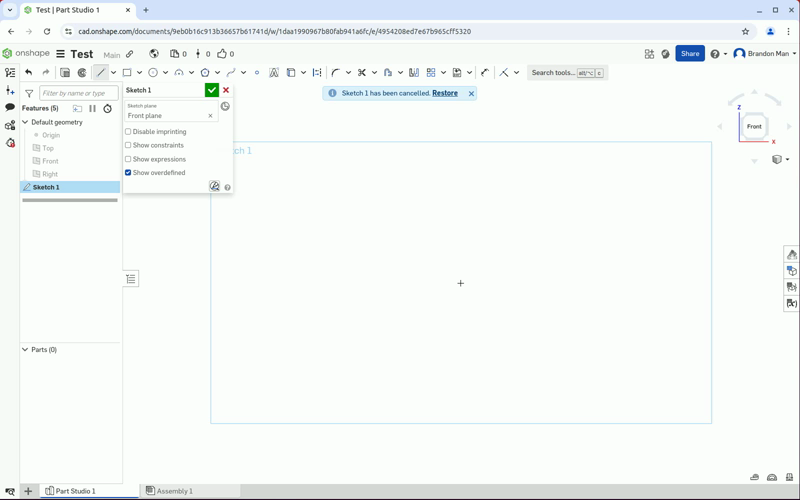
click(460, 282)
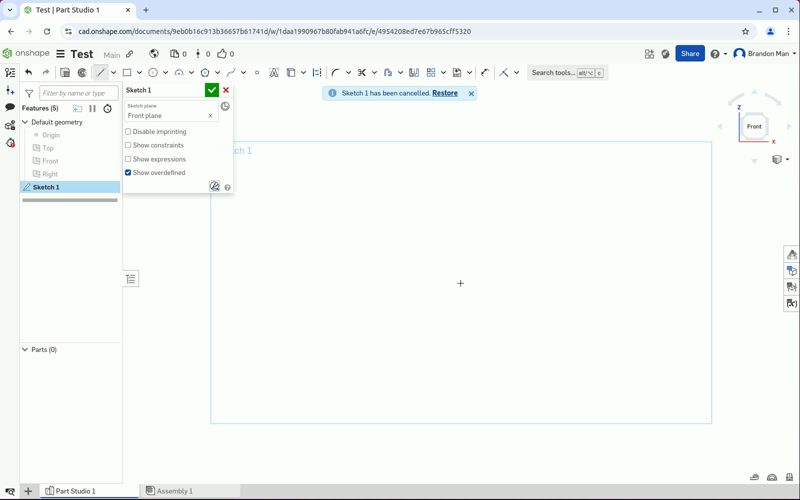
key_up(shift)
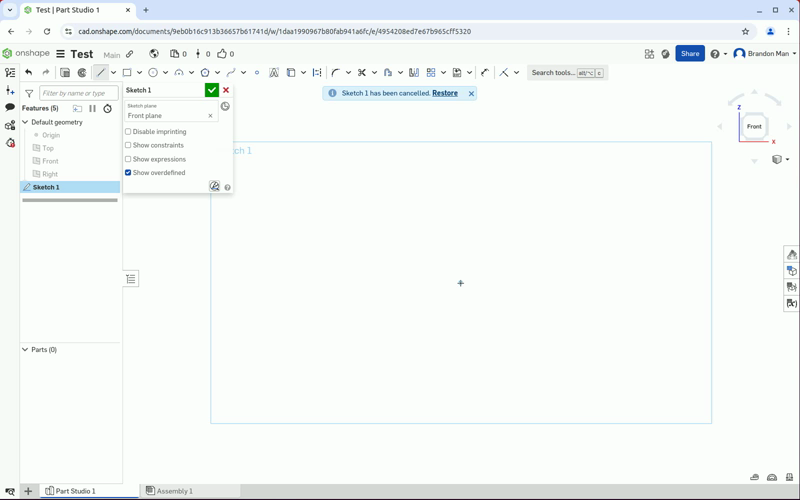
key_down(shift)
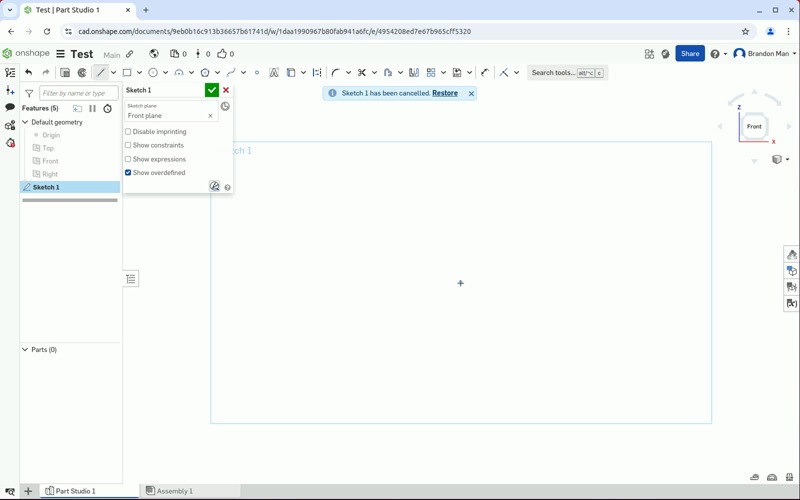
mouse_move(490, 282)
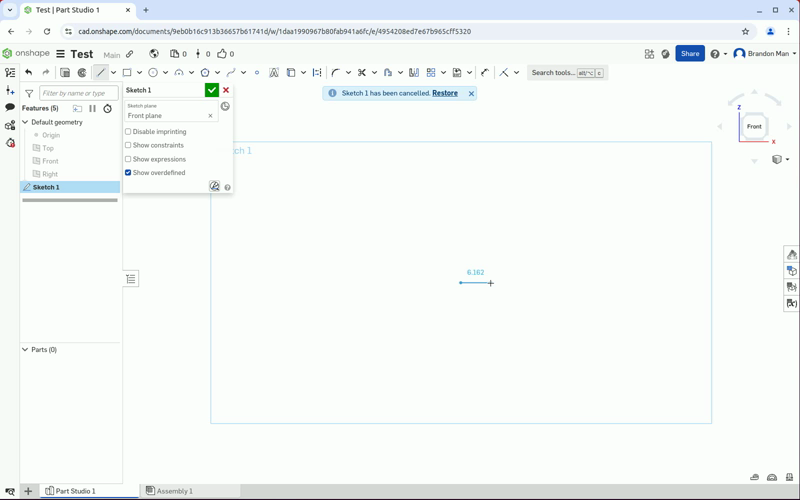
mouse_move(506, 282)
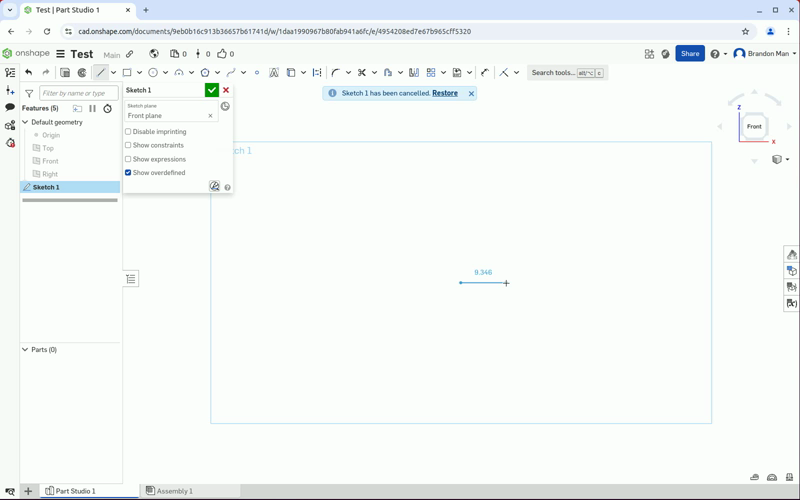
click(506, 282)
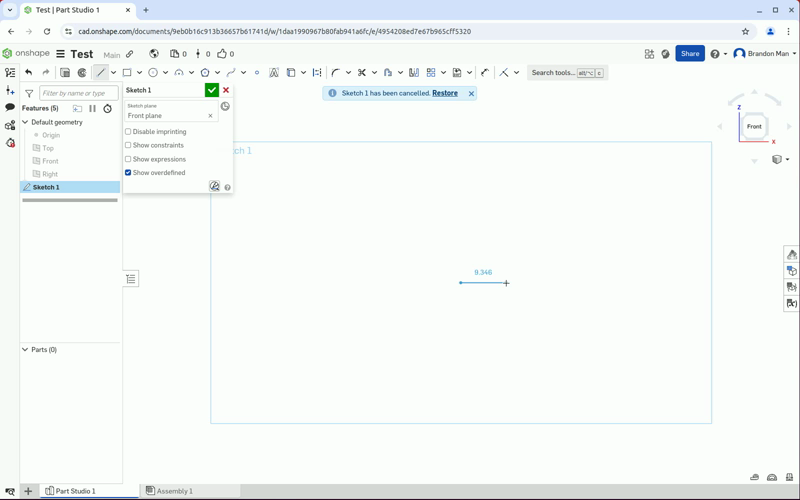
key_up(shift)
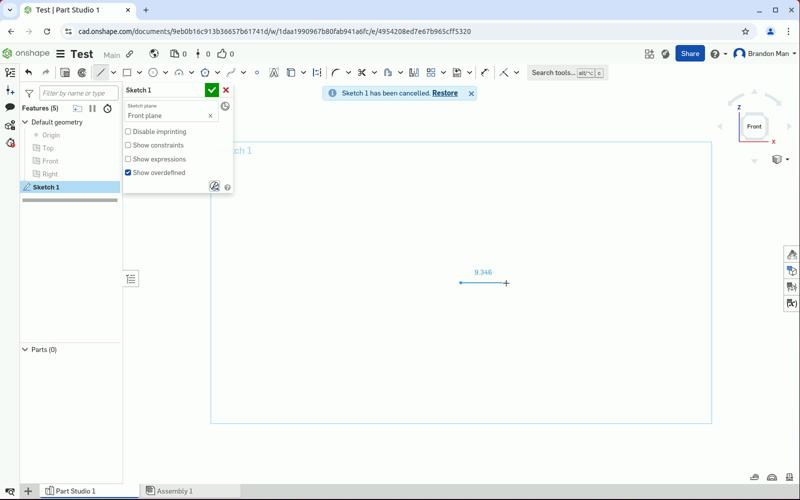
key_down(shift)
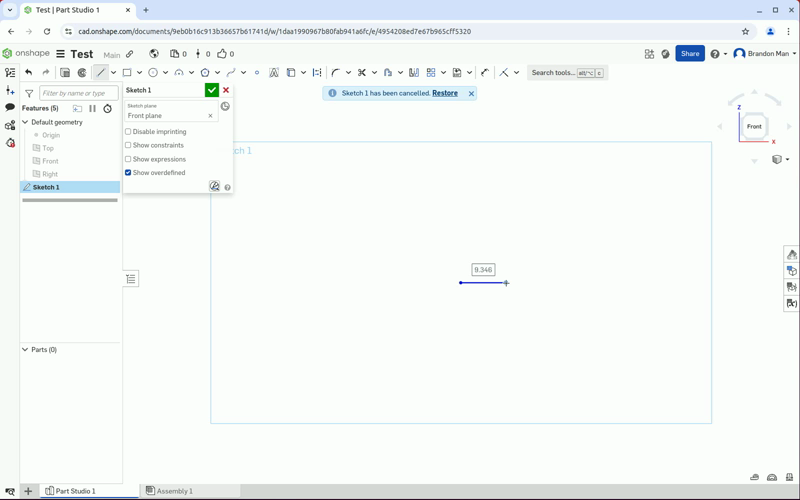
mouse_move(506, 220)
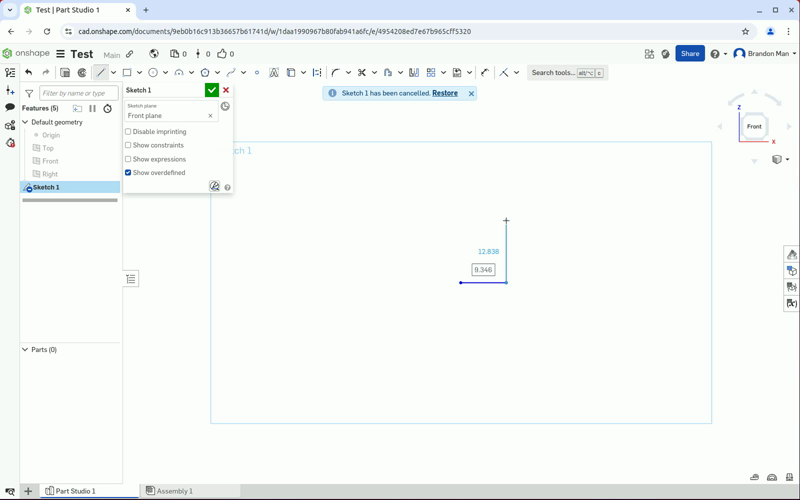
click(506, 220)
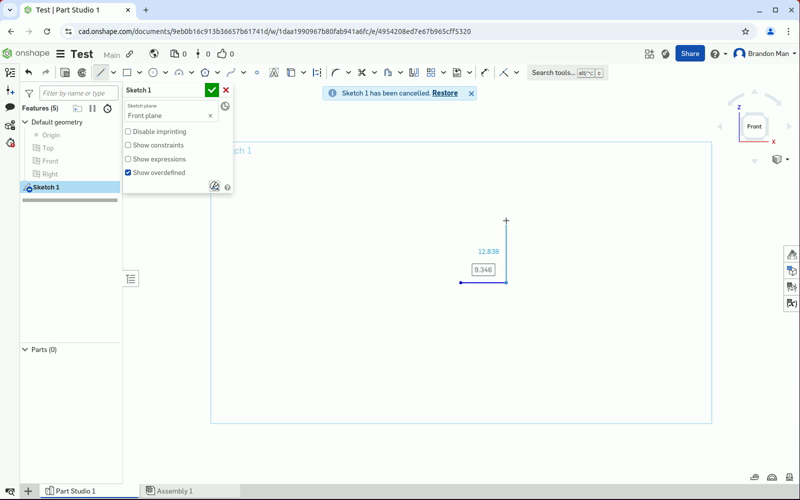
key_up(shift)
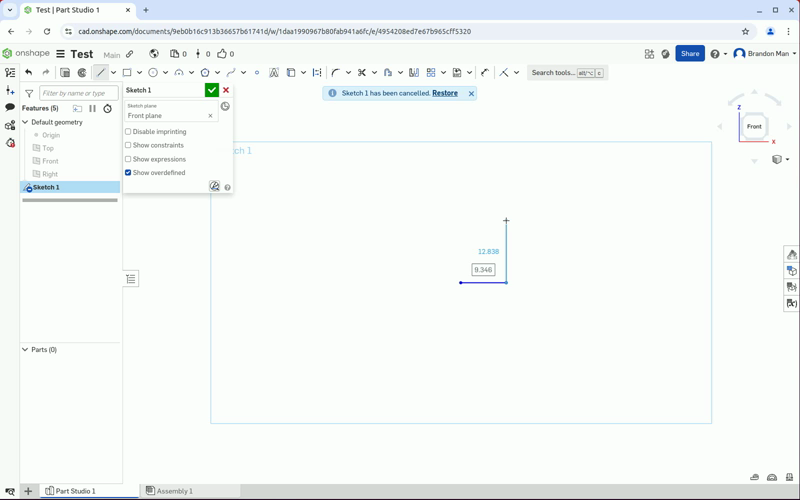
key_down(shift)
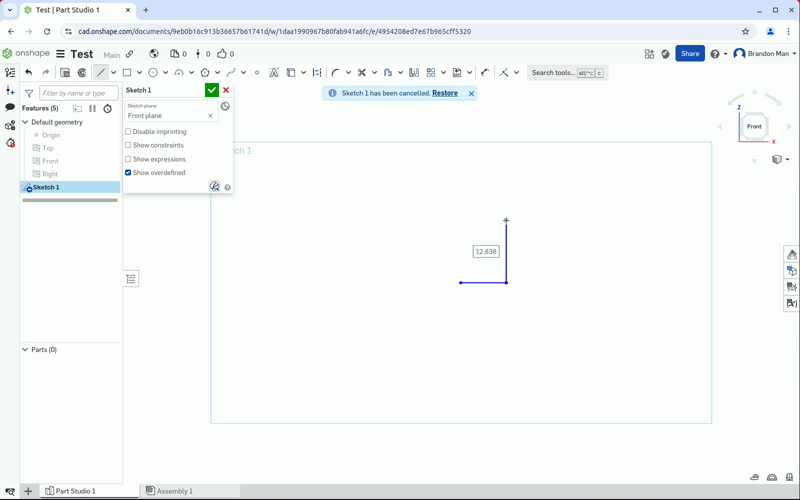
mouse_move(536, 220)
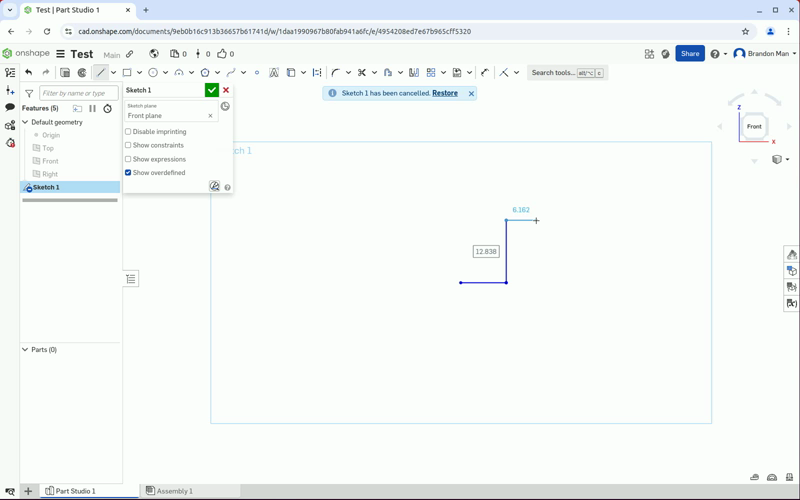
mouse_move(460, 220)
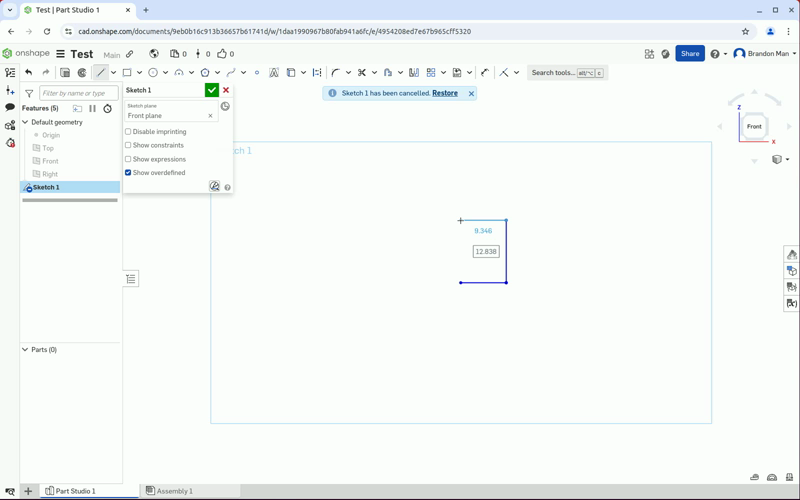
click(460, 220)
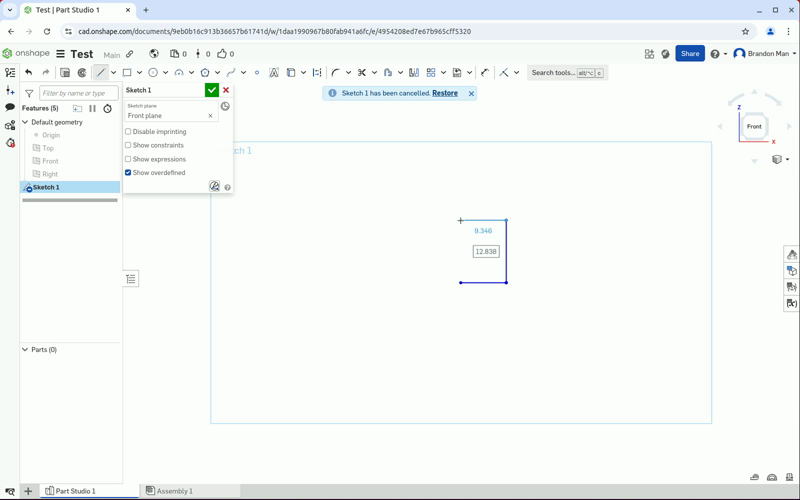
key_up(shift)
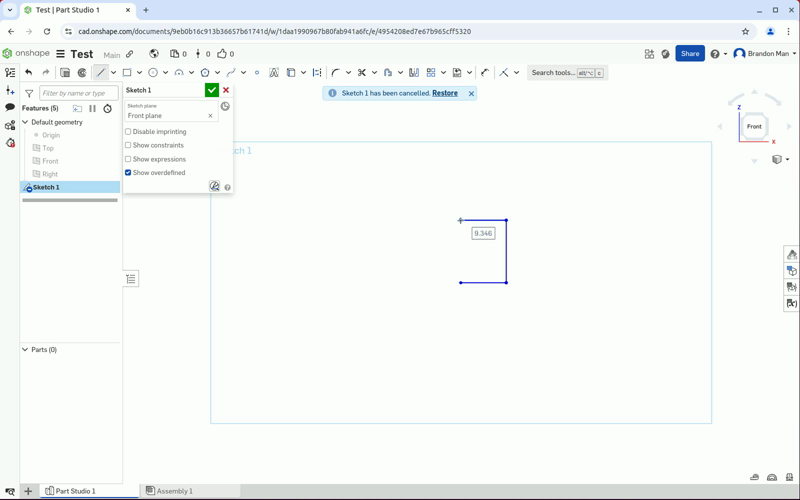
key_down(shift)
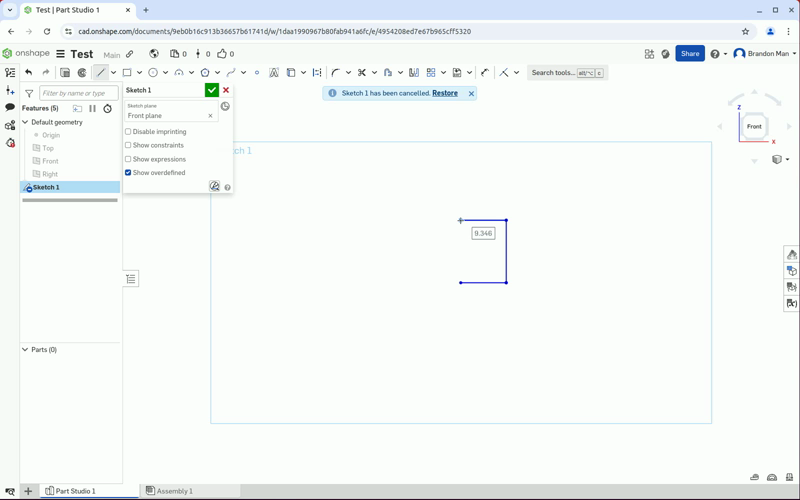
mouse_move(460, 282)
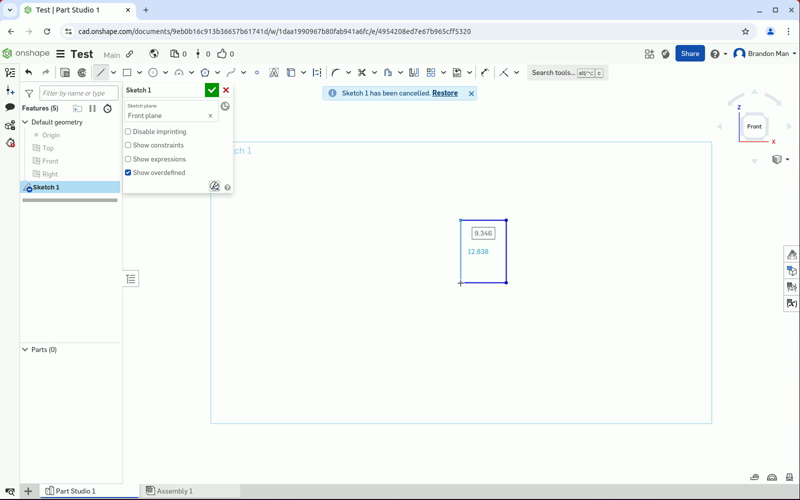
key_up(shift)
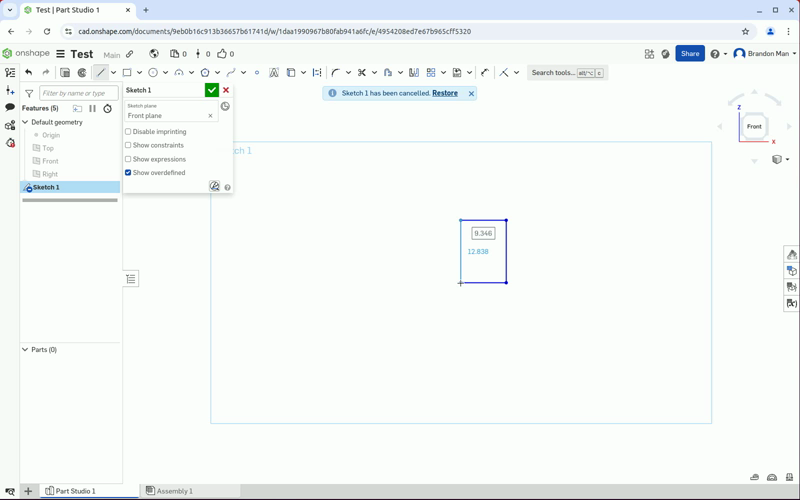
click(460, 282)
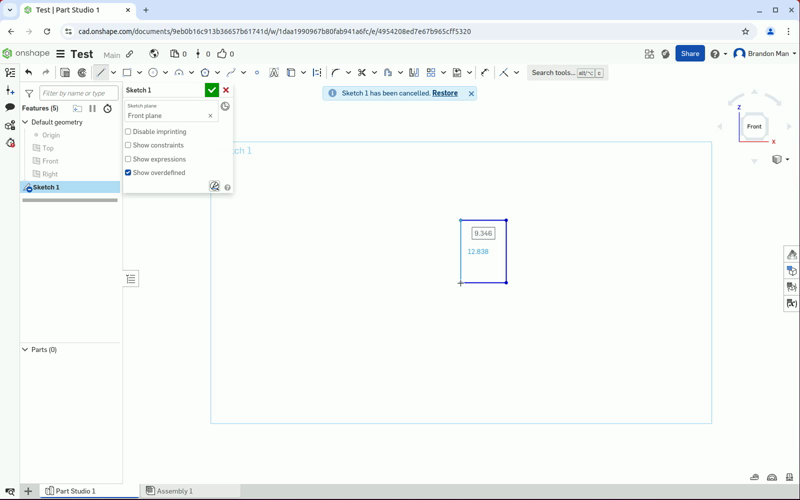
key(esc)
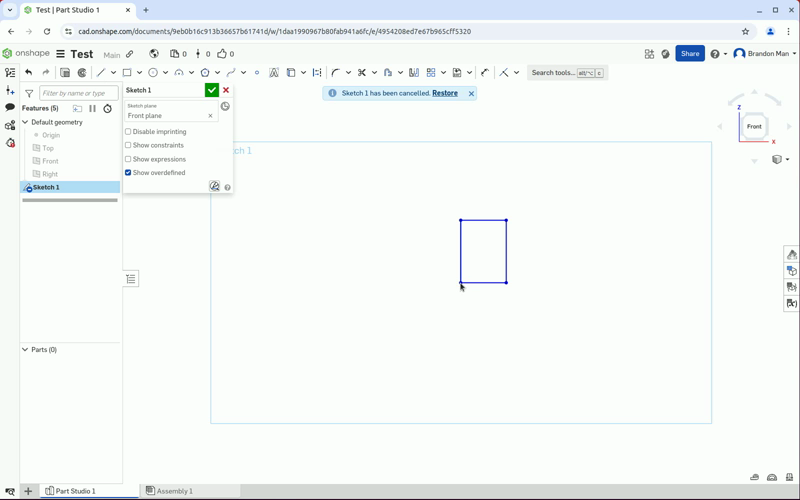
mouse_move(482, 272)
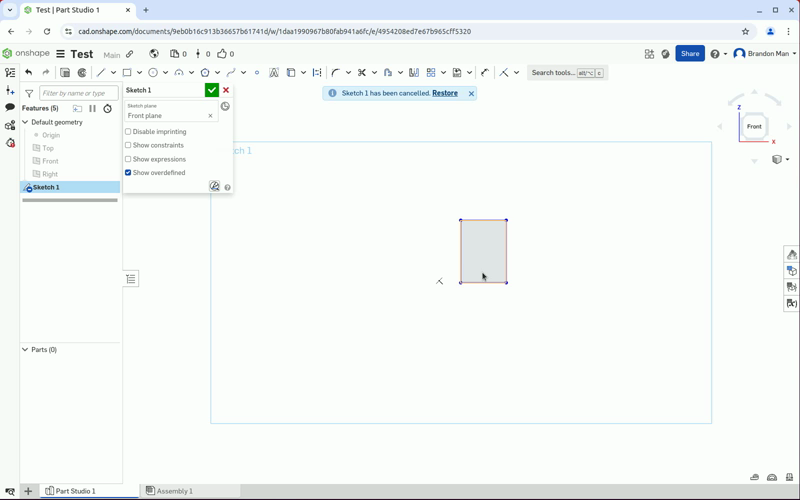
click(482, 272)
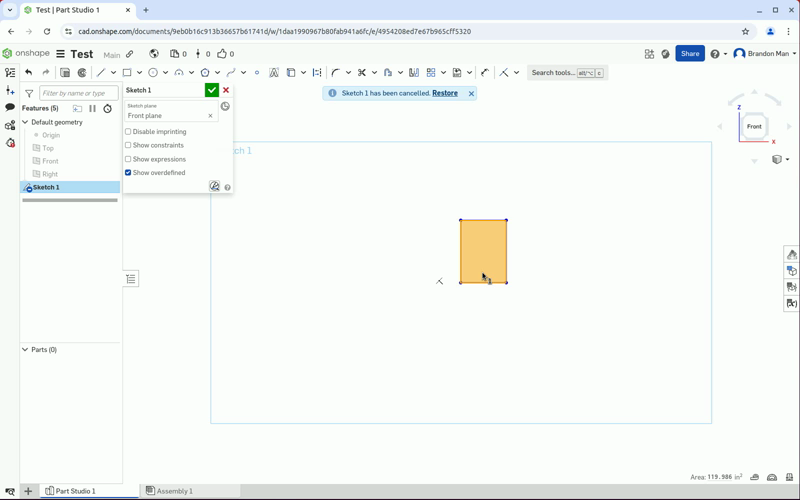
mouse_move(73, 352)
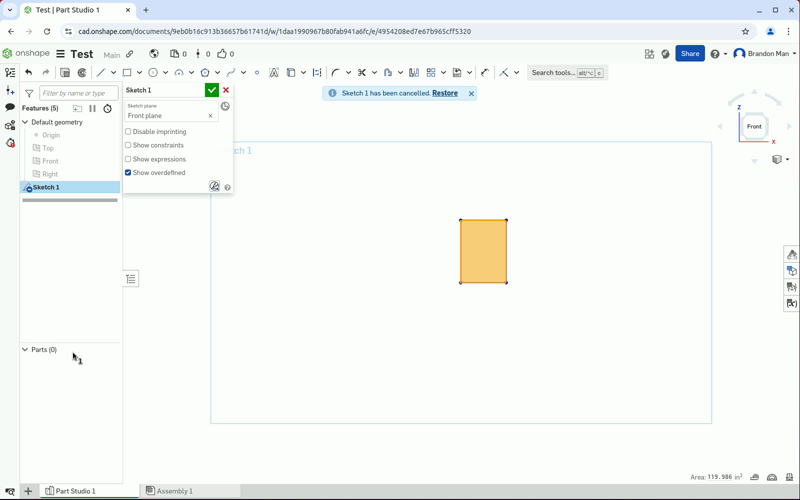
key(shift+y)
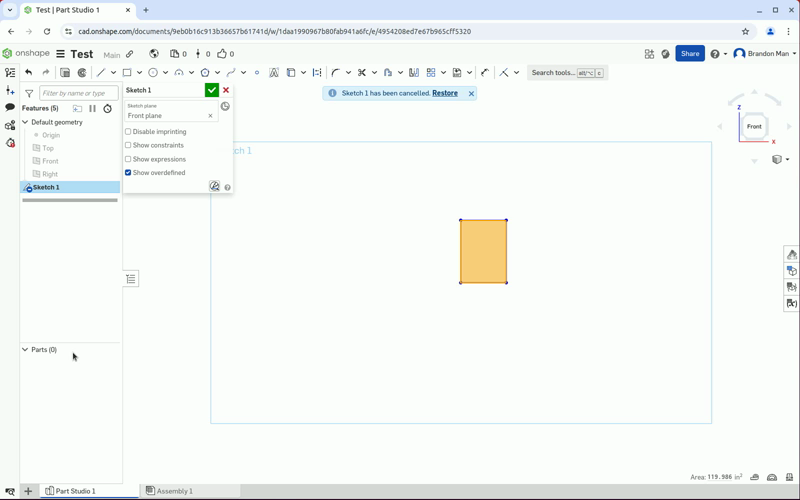
key(shift+e)
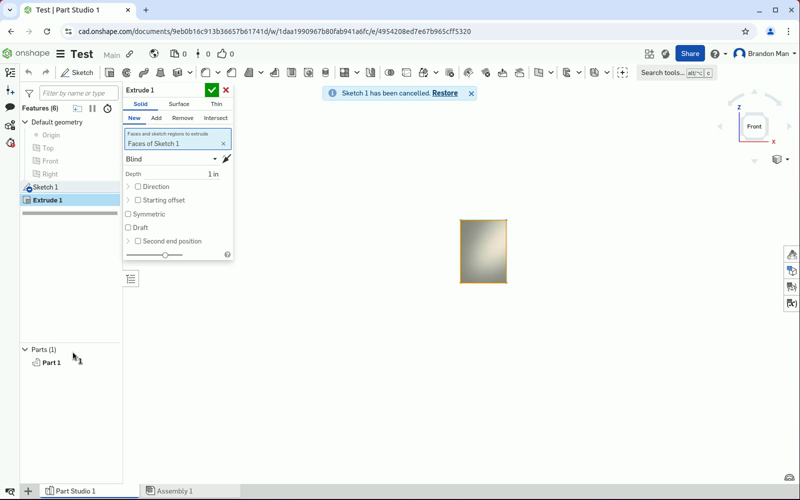
mouse_move(143, 106)
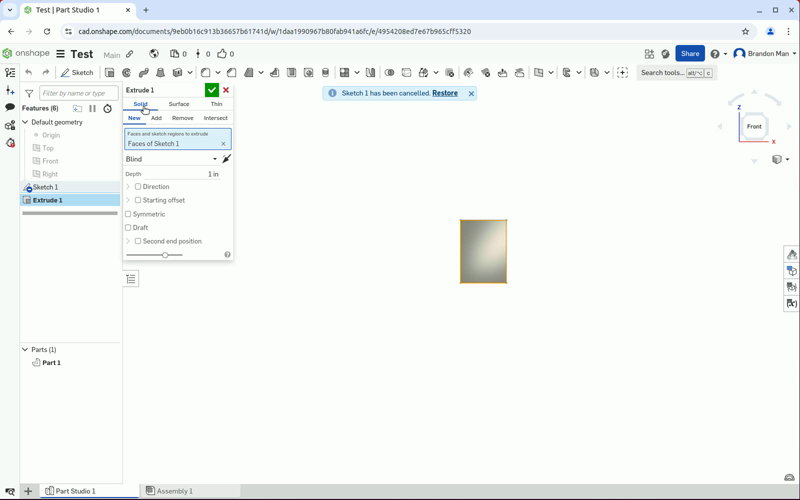
click(143, 106)
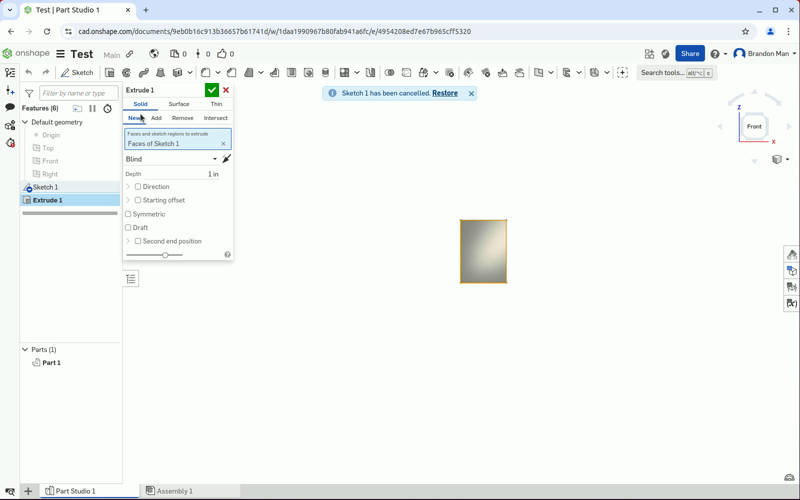
mouse_move(137, 120)
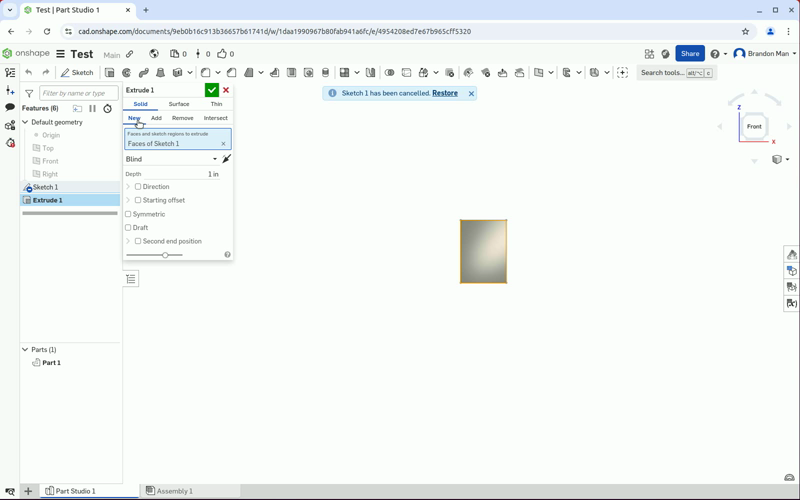
click(137, 120)
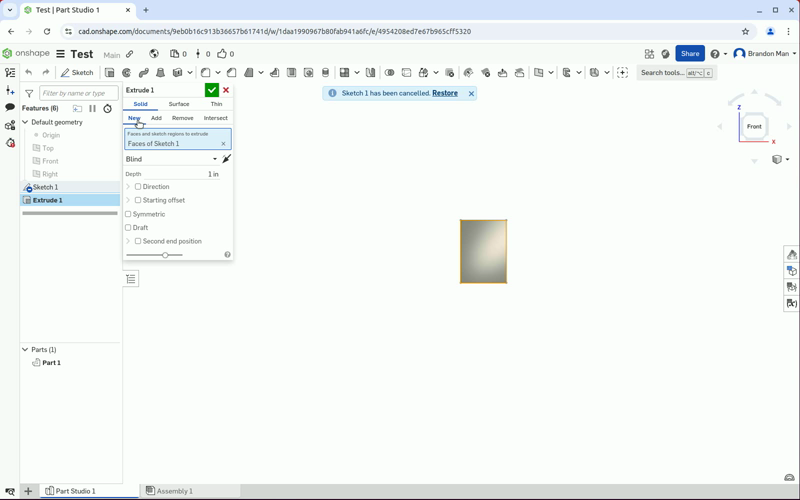
key(tab, 4)
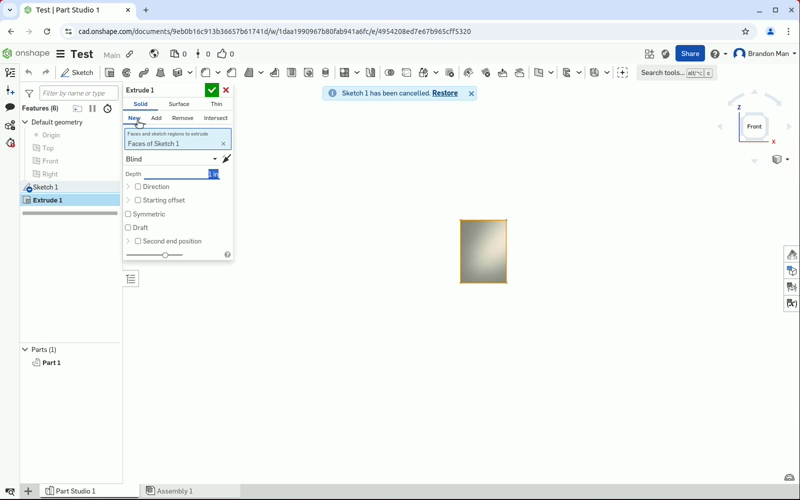
text(0.241)
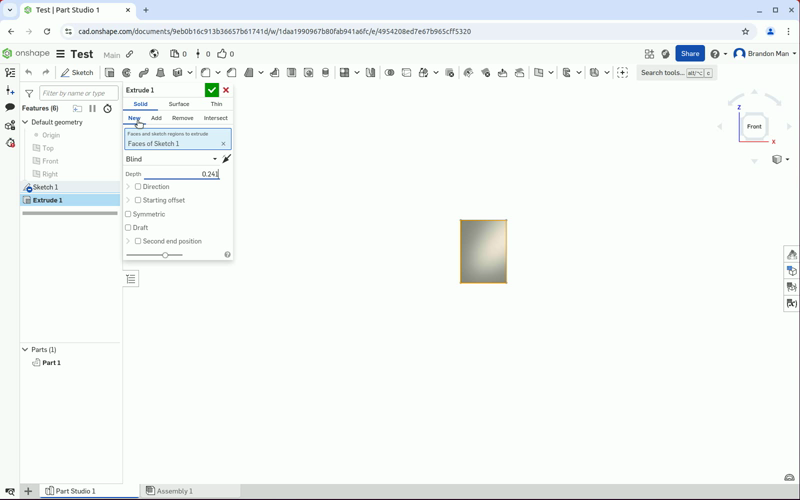
key(enter)
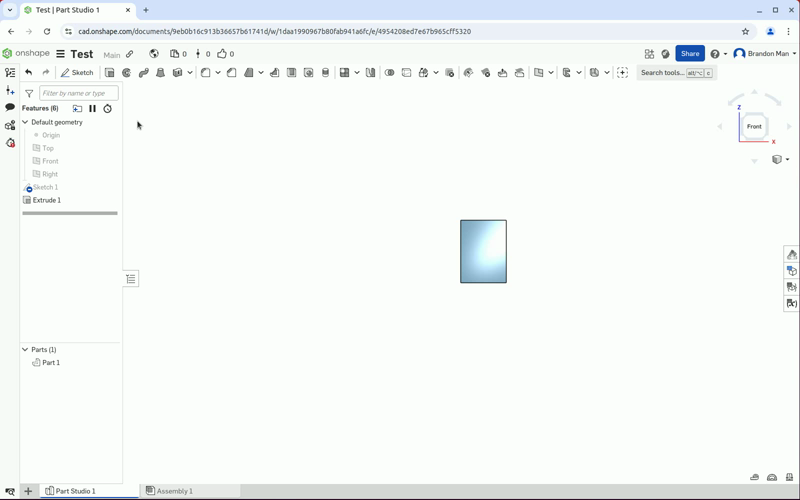
key(shift+h)
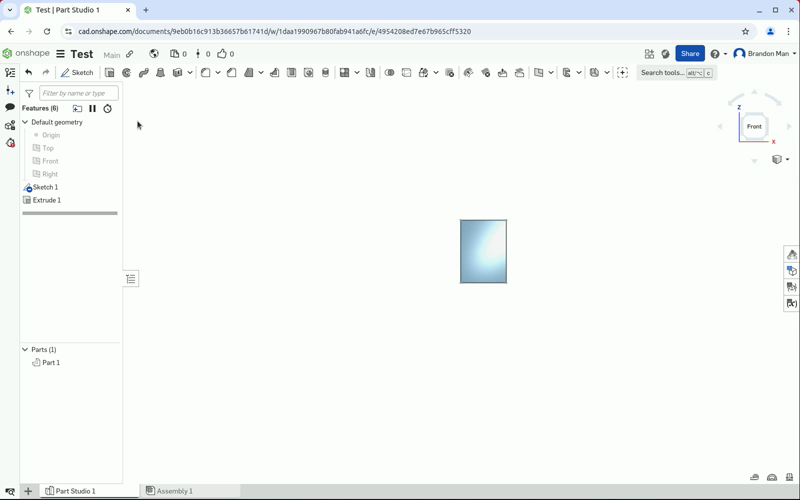
key(shift+h)
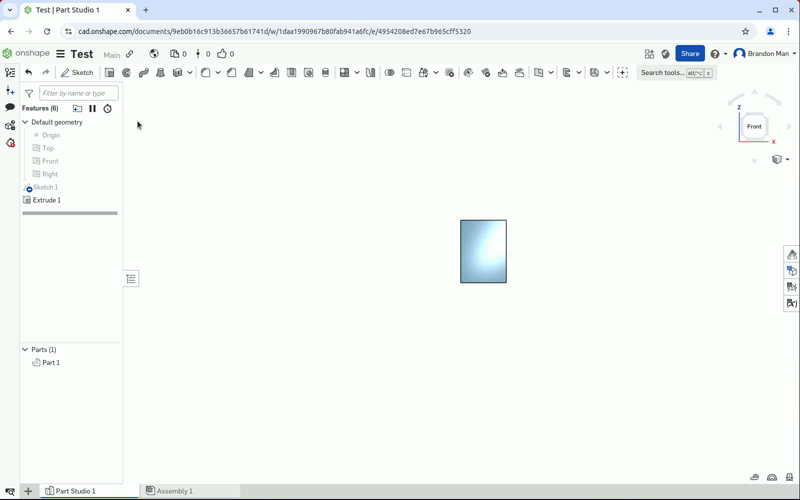
mouse_move(73, 189)
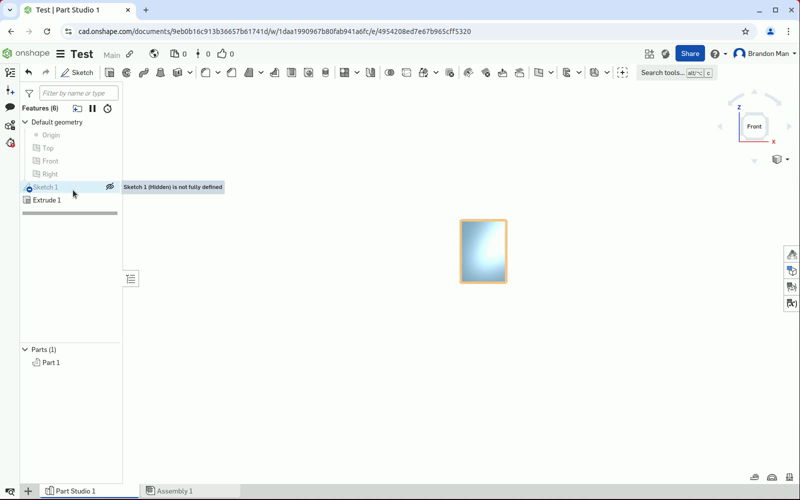
click(73, 189)
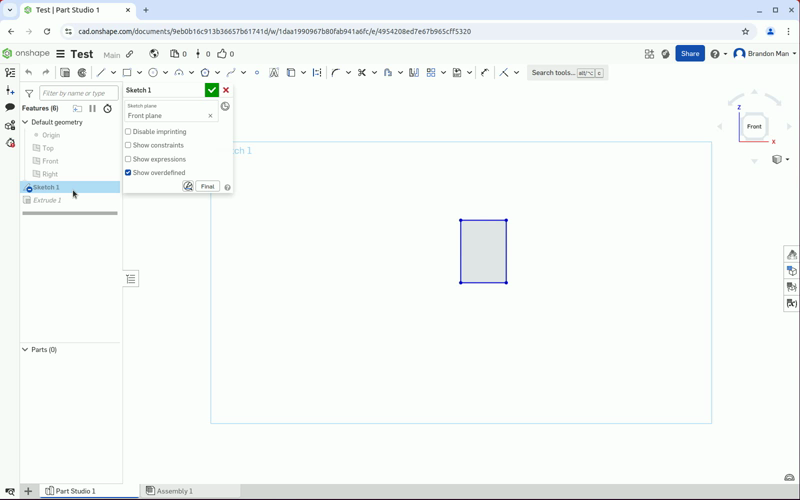
mouse_move(229, 92)
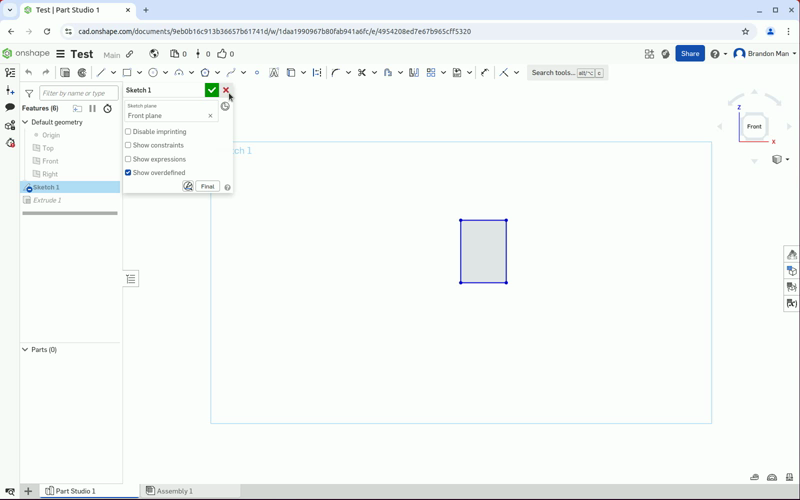
click(229, 92)
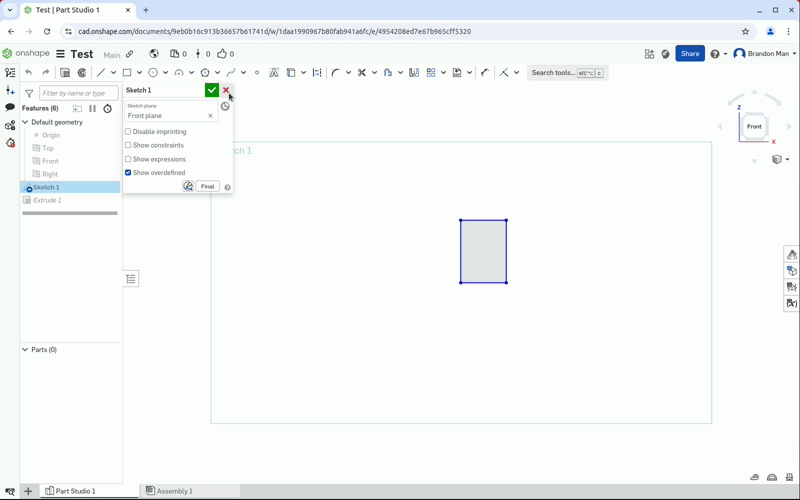
key(shift+s)
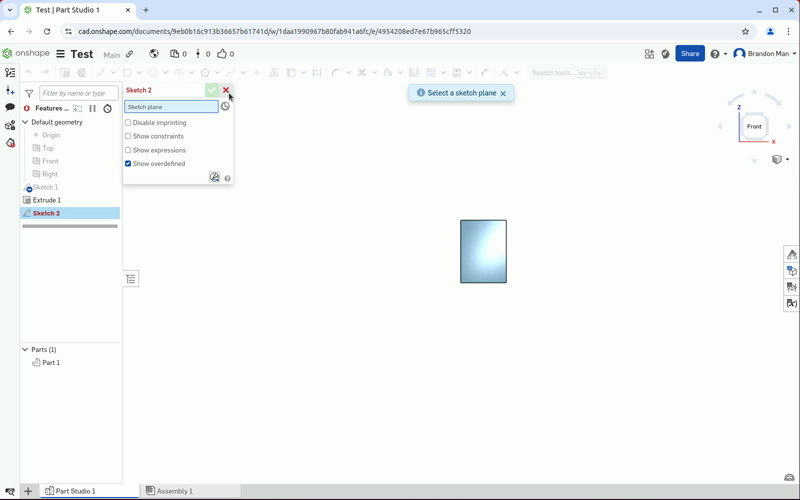
mouse_move(73, 163)
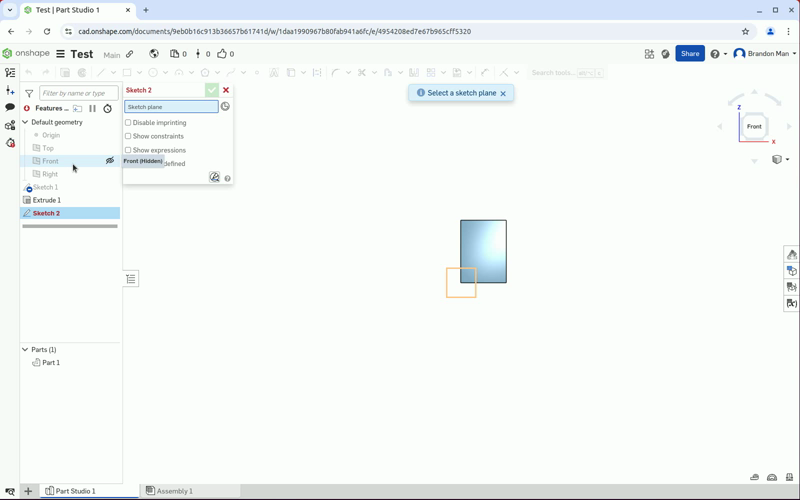
click(73, 163)
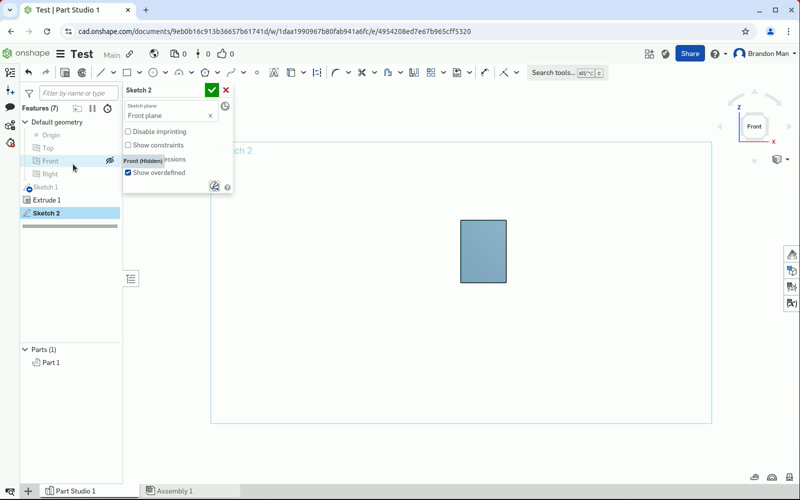
mouse_move(73, 352)
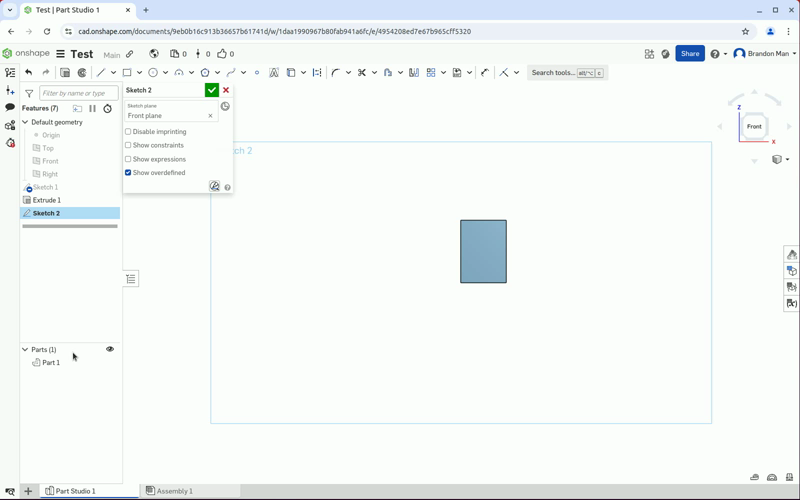
key(y)
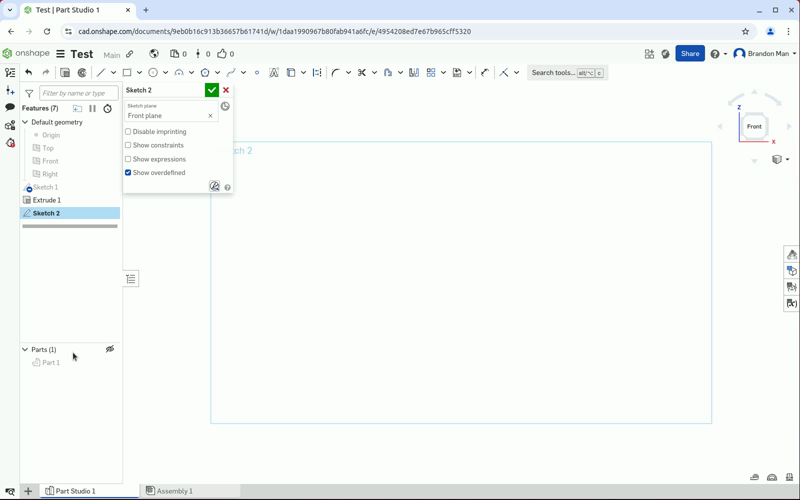
key(l)
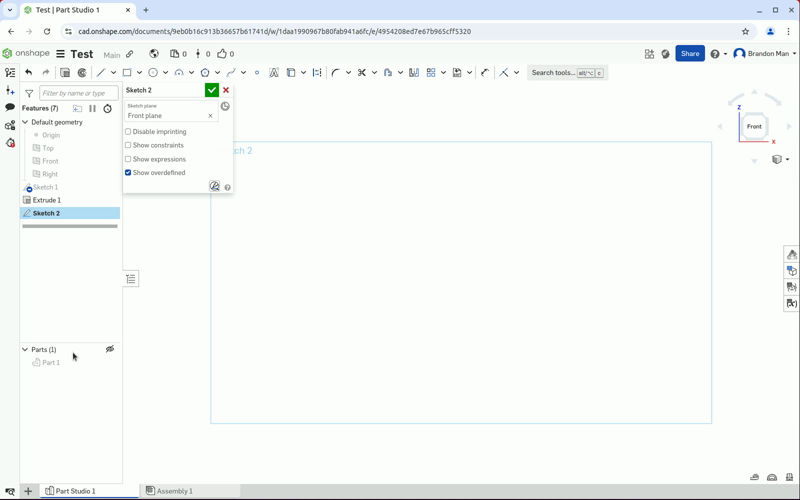
key_down(shift)
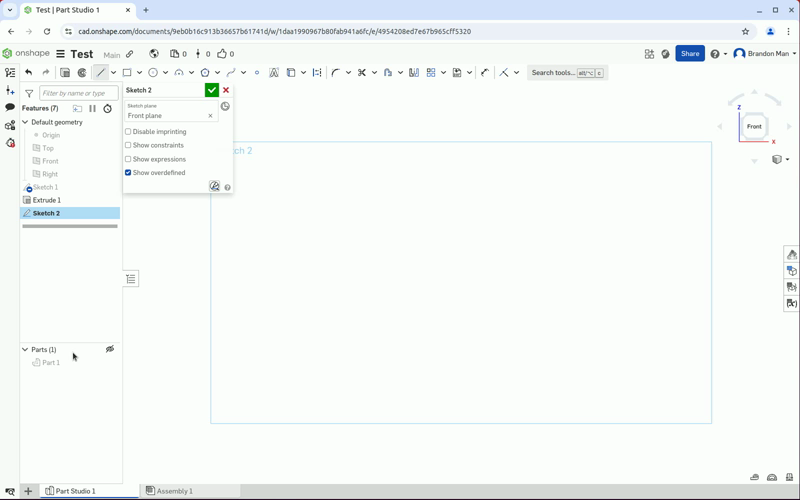
mouse_move(513, 282)
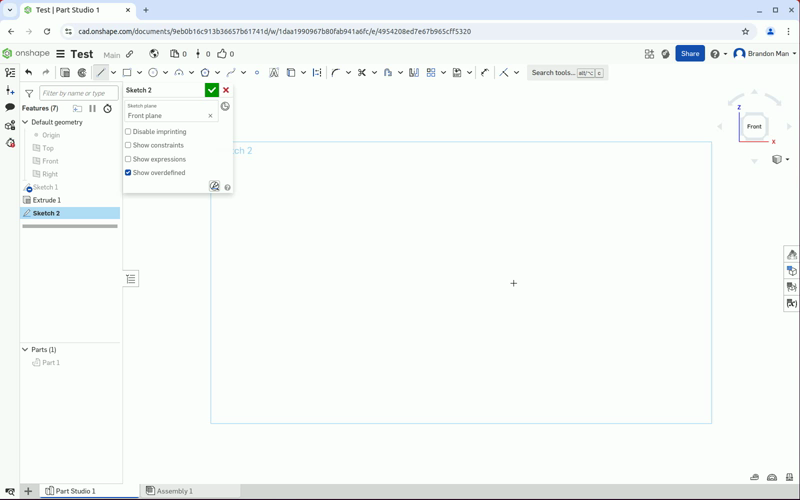
click(513, 282)
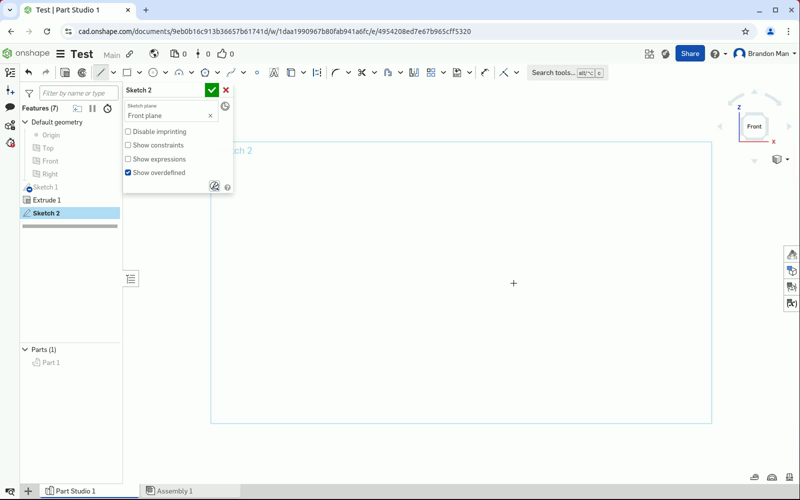
key_up(shift)
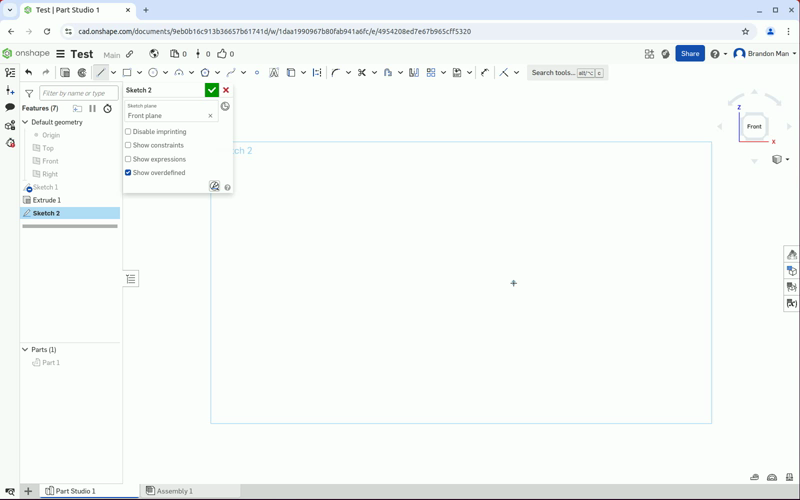
key_down(shift)
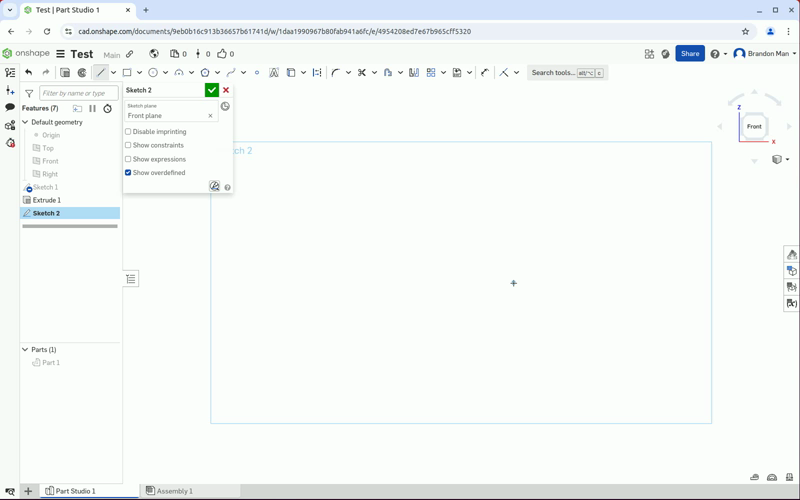
mouse_move(543, 282)
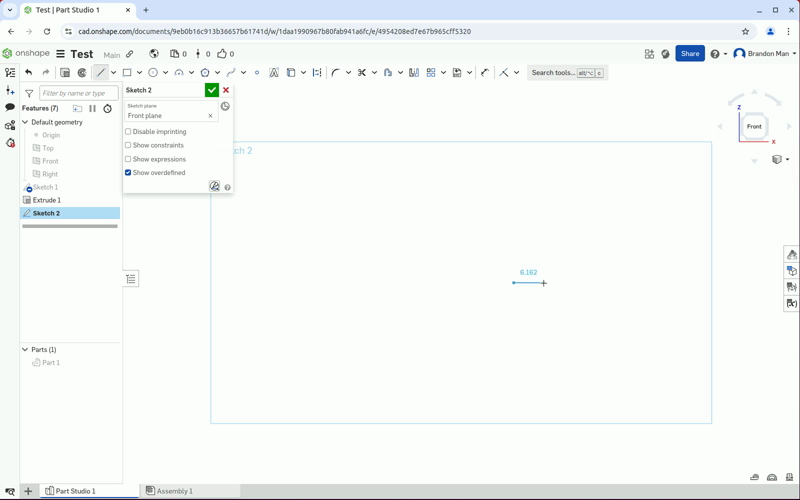
mouse_move(528, 282)
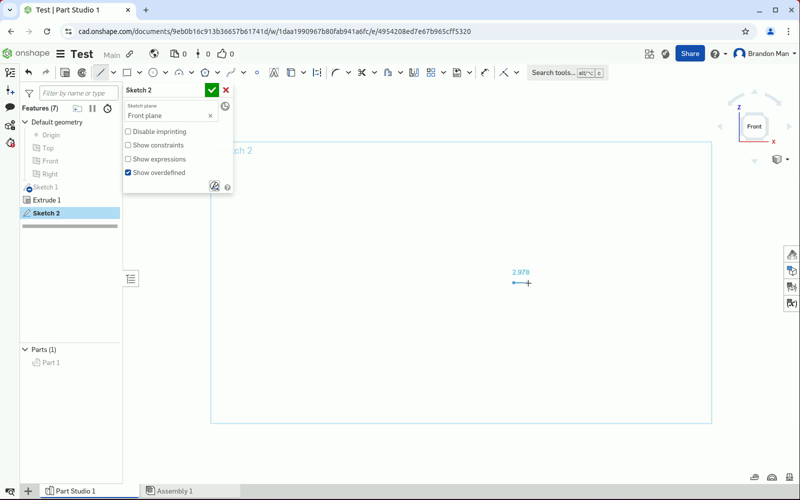
click(528, 282)
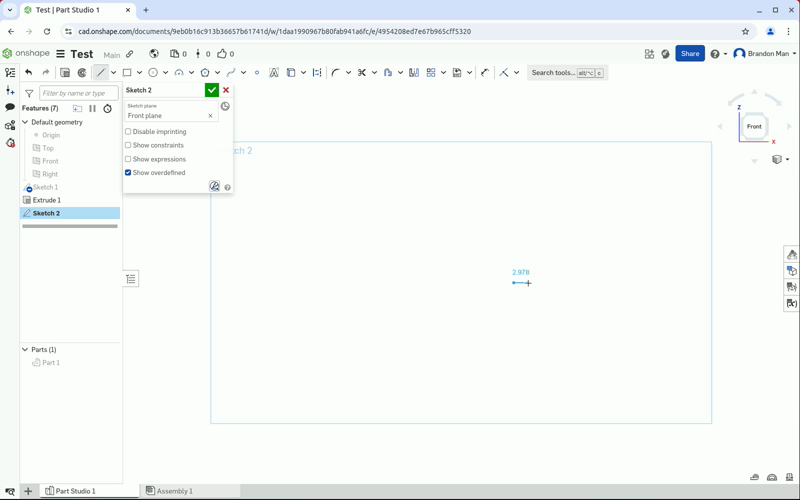
key_up(shift)
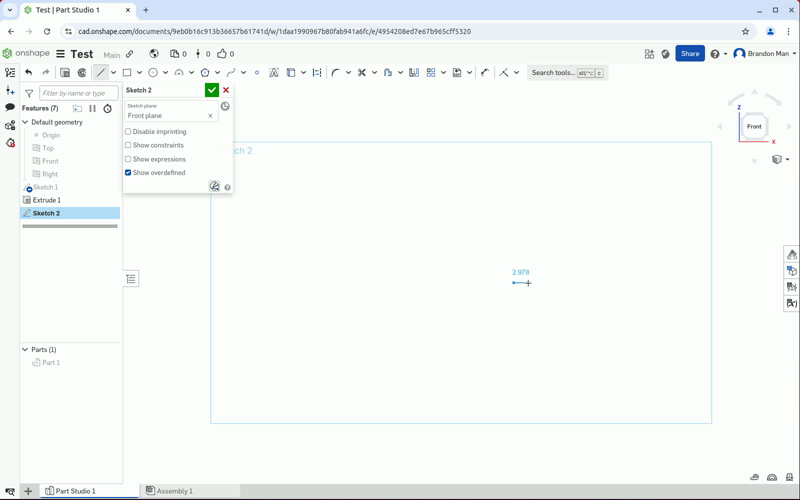
key_down(shift)
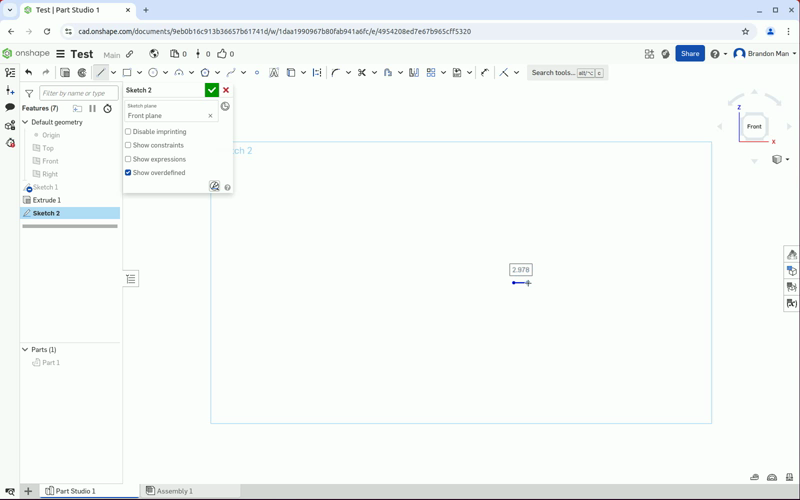
mouse_move(528, 220)
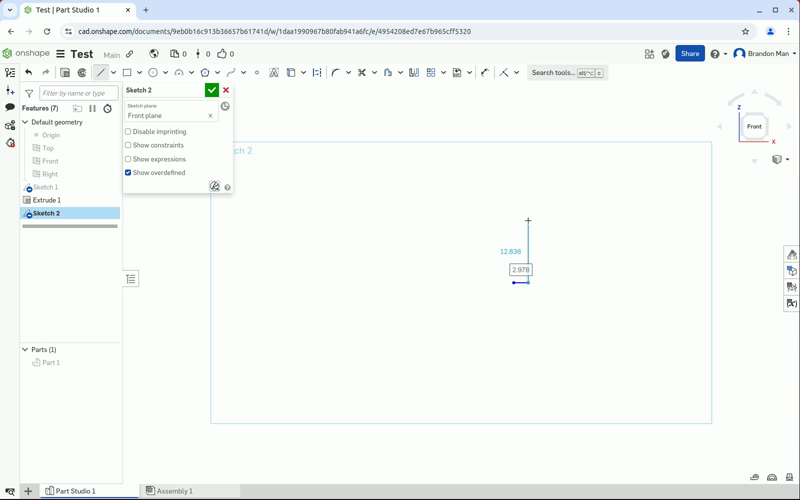
click(528, 220)
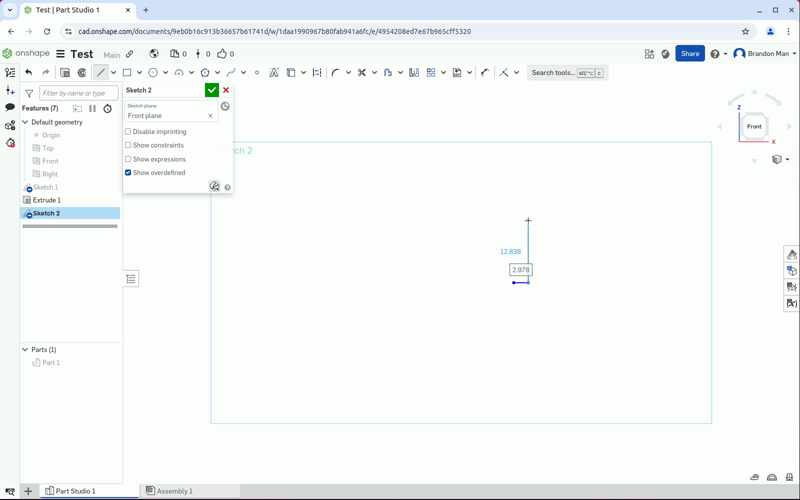
key_up(shift)
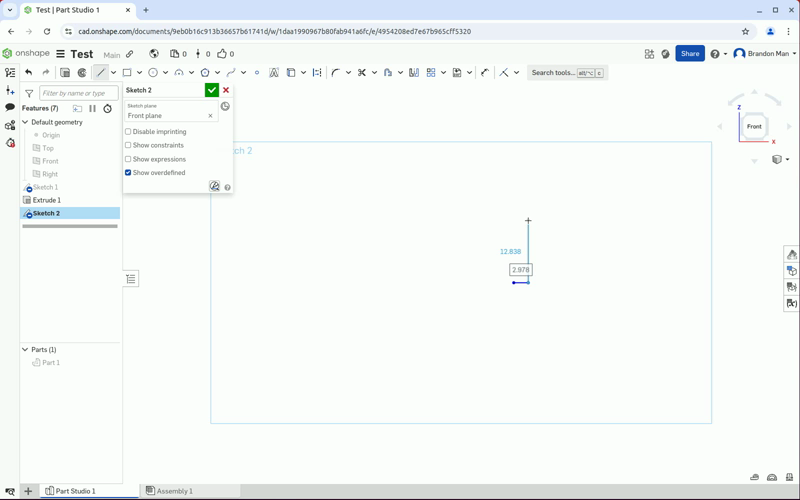
key_down(shift)
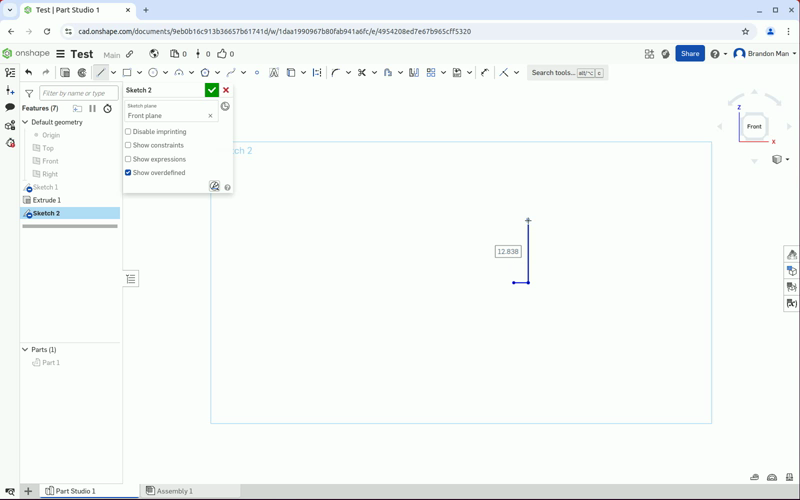
mouse_move(558, 220)
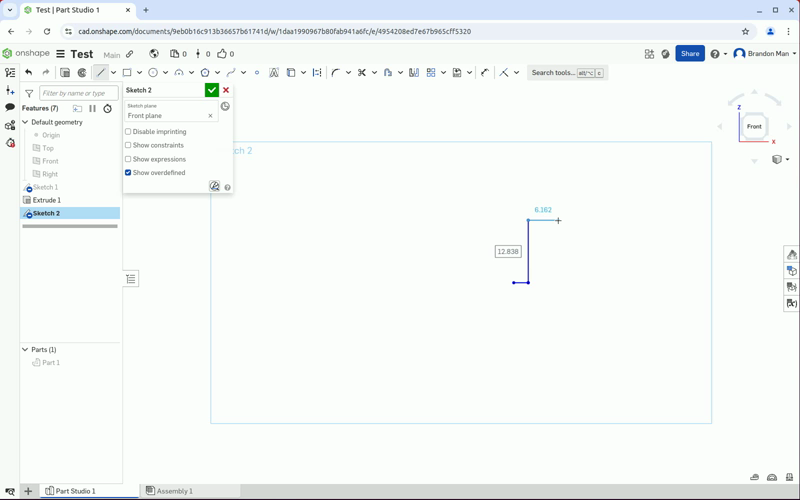
mouse_move(513, 220)
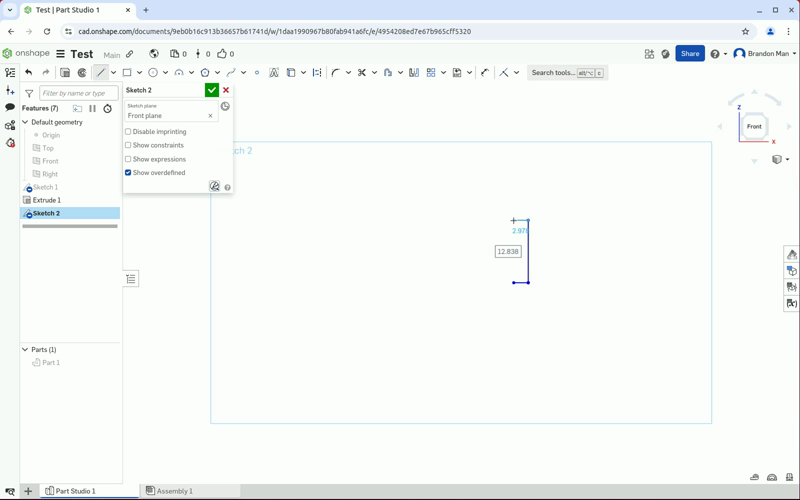
click(513, 220)
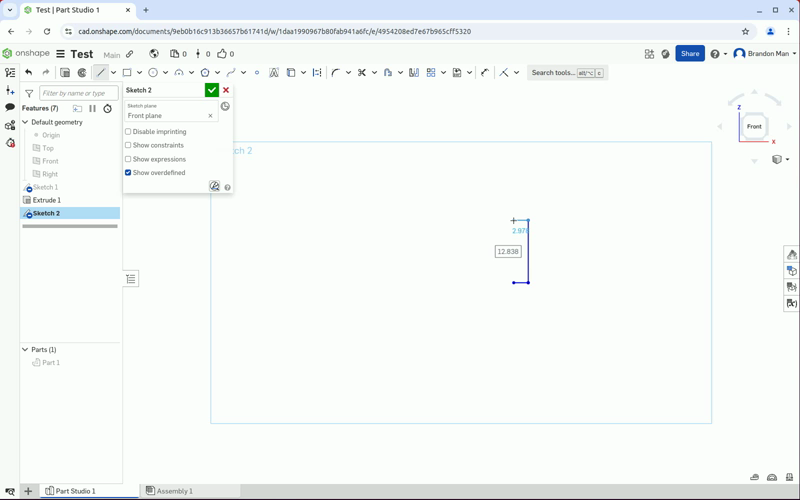
key_up(shift)
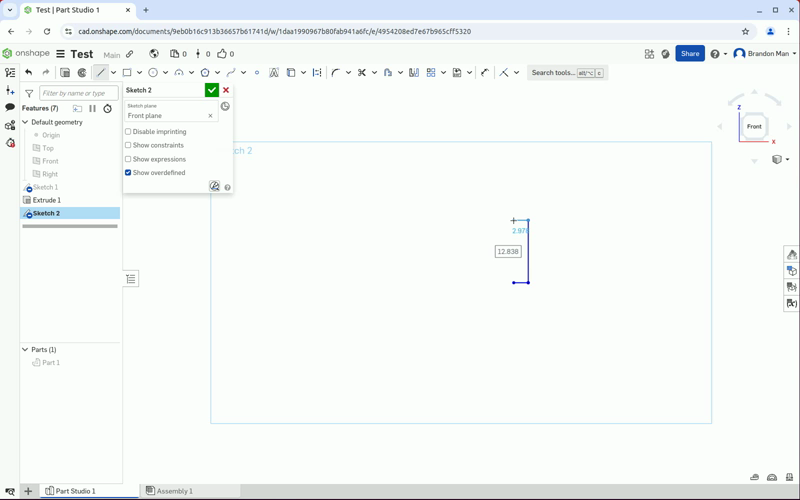
key_down(shift)
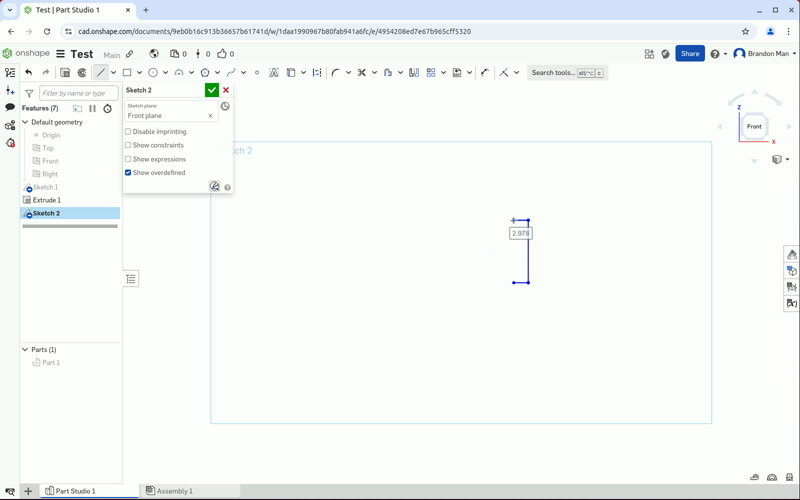
mouse_move(513, 282)
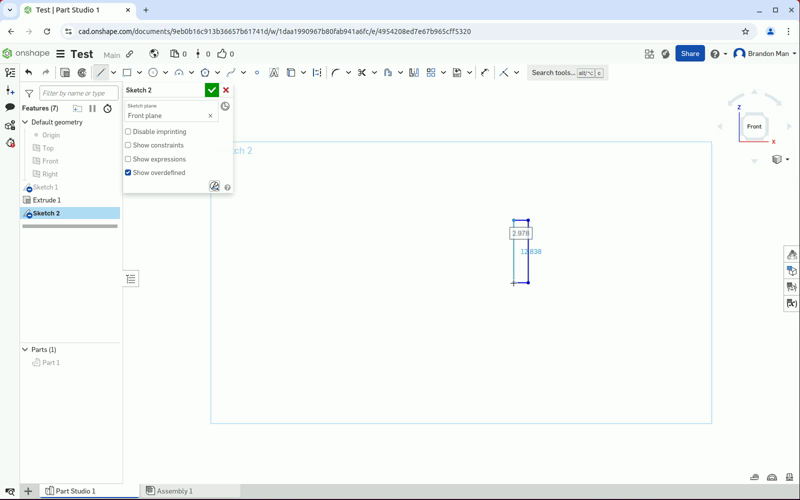
key_up(shift)
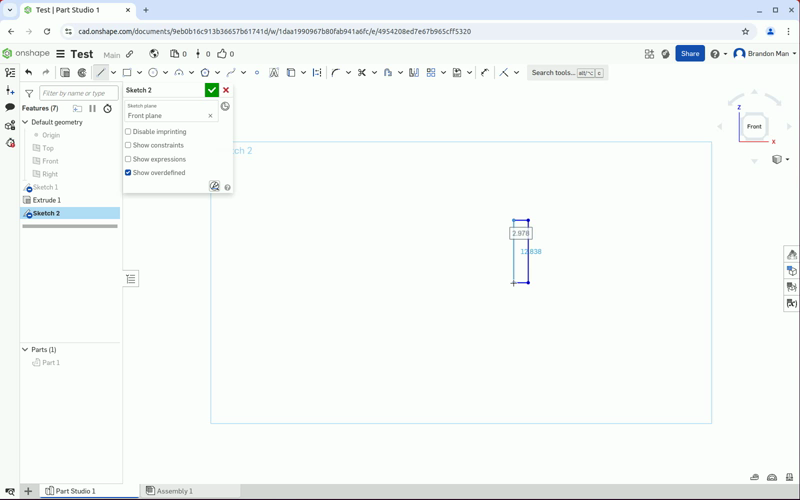
click(513, 282)
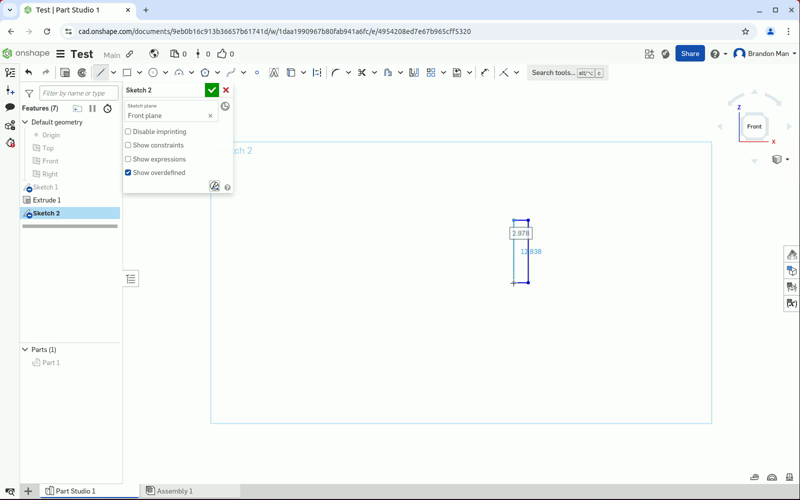
key(esc)
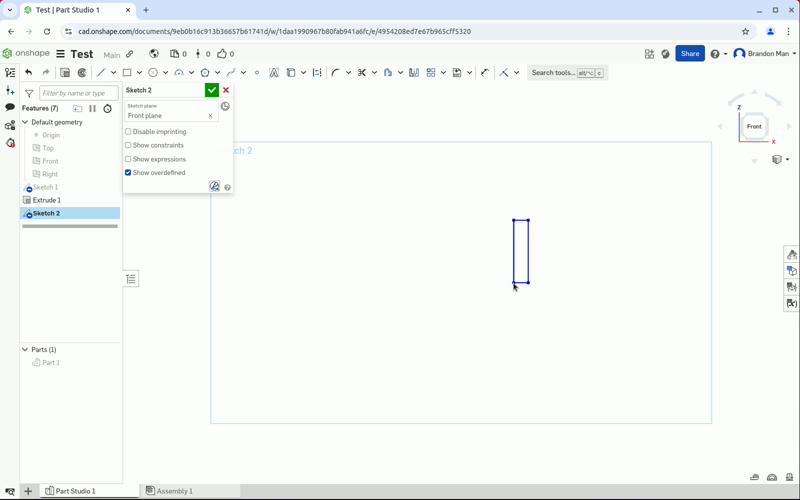
mouse_move(520, 262)
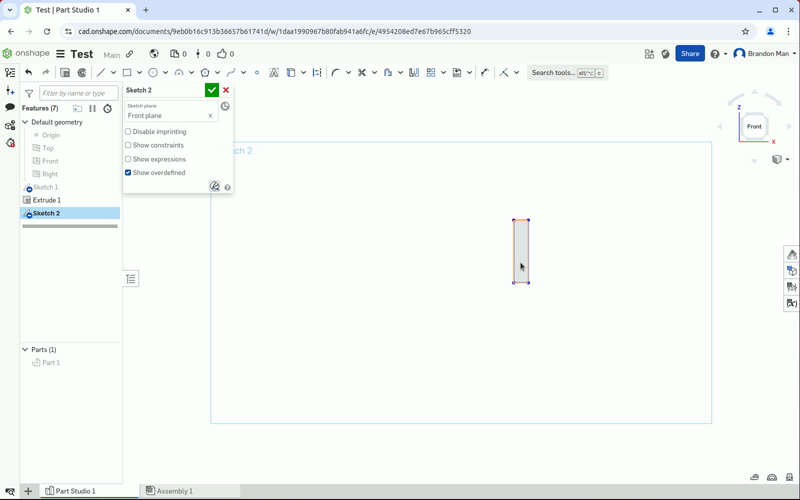
scroll(6)
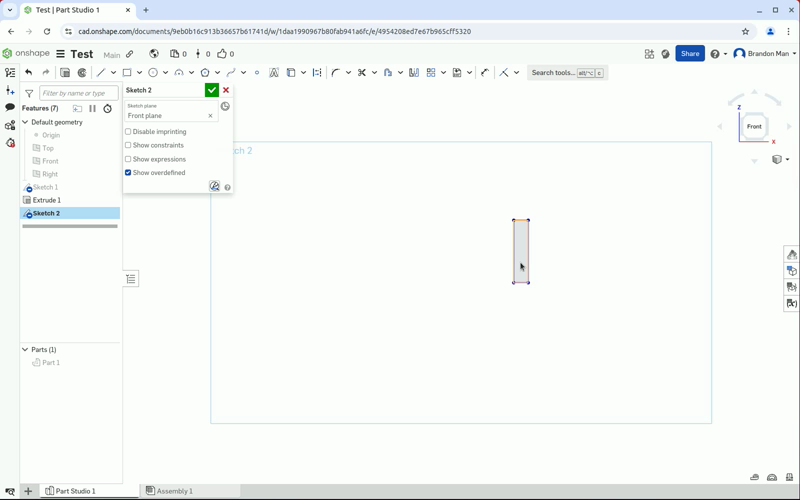
scroll(6)
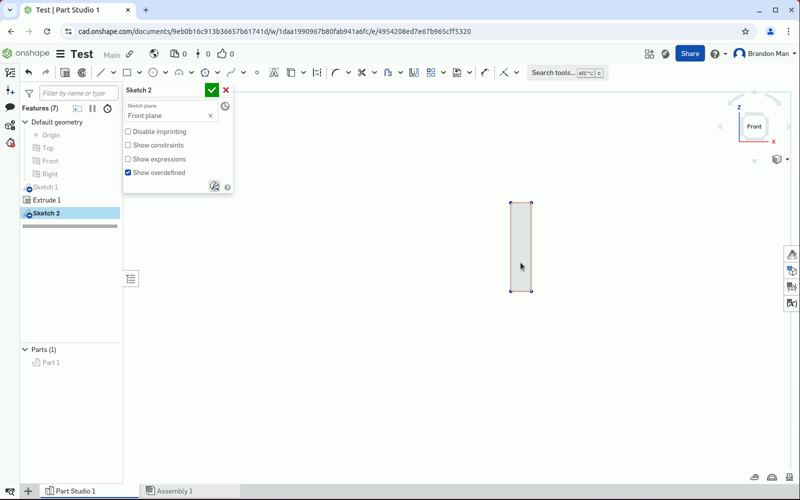
scroll(6)
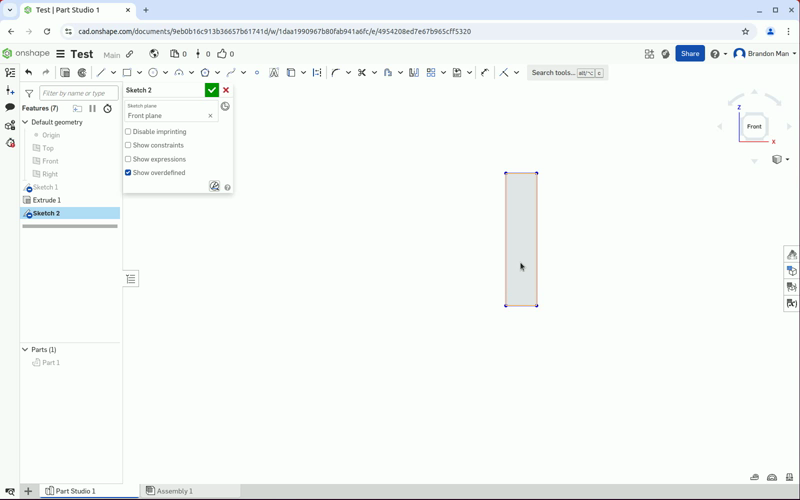
scroll(6)
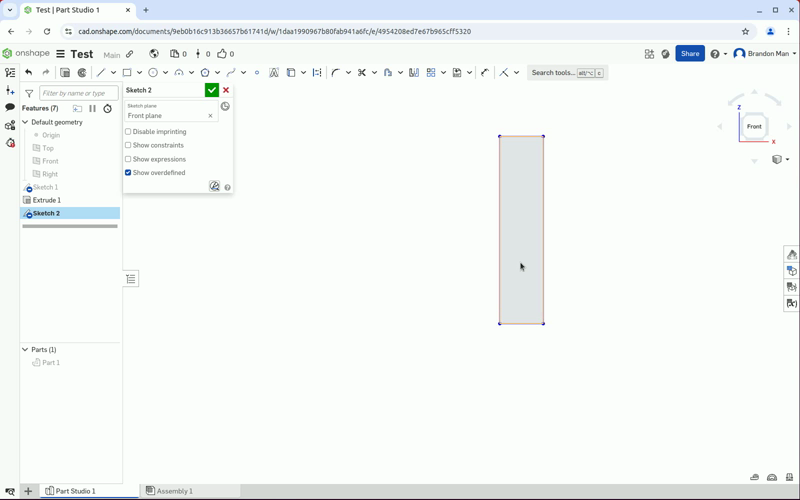
scroll(6)
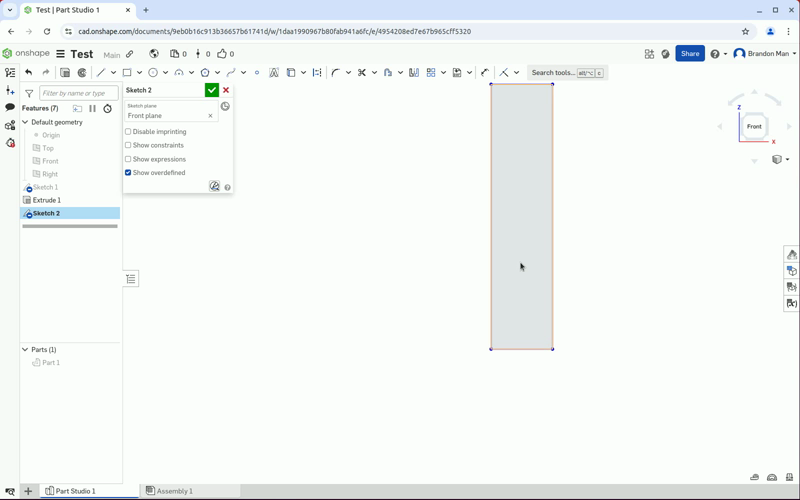
scroll(6)
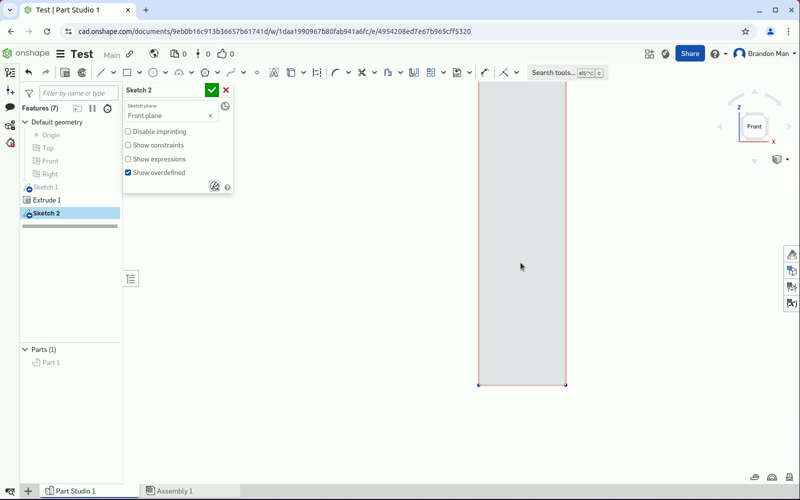
scroll(6)
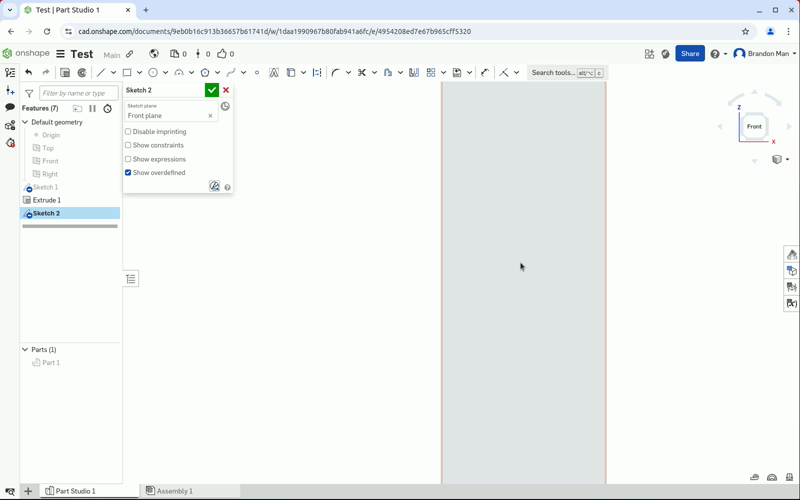
click(520, 262)
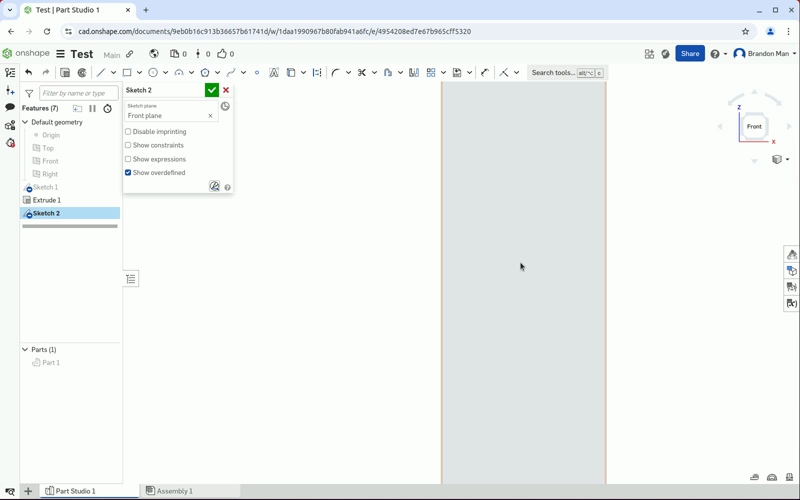
scroll(-6)
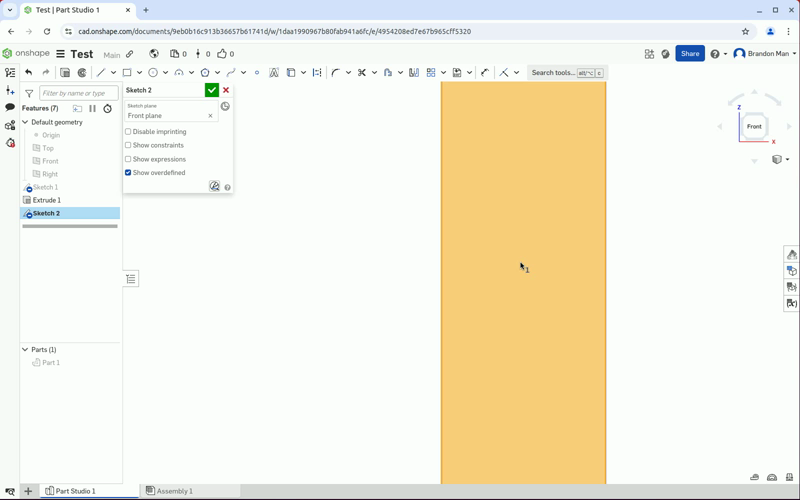
scroll(-6)
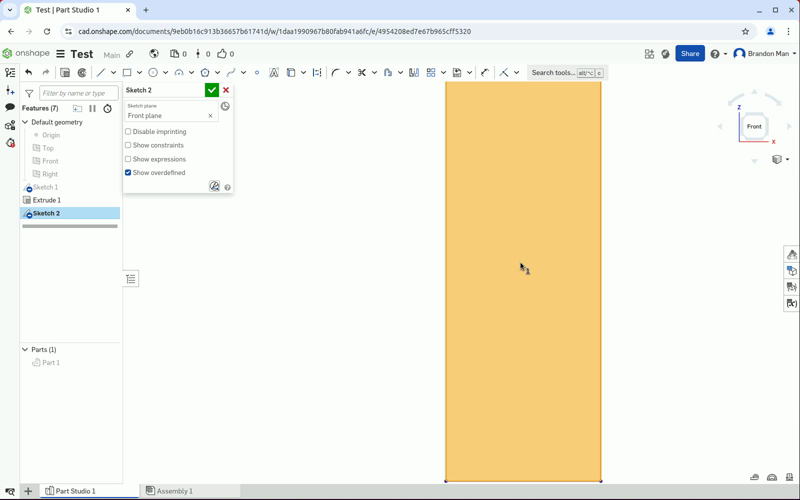
scroll(-6)
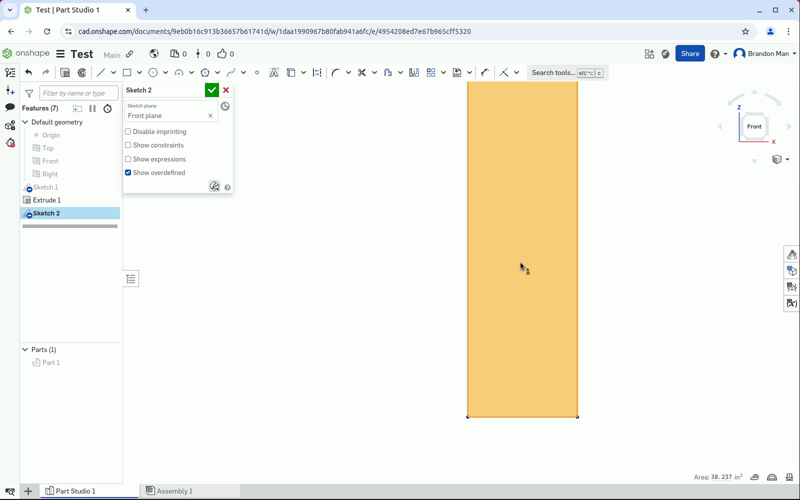
scroll(-6)
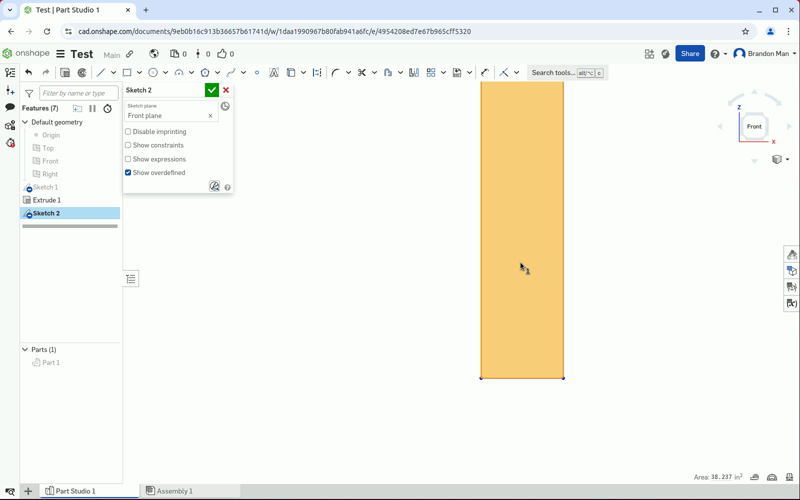
scroll(-6)
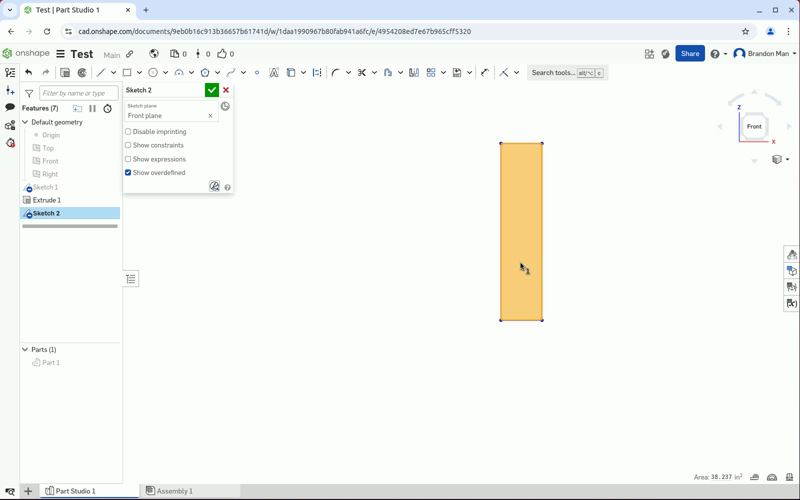
scroll(-6)
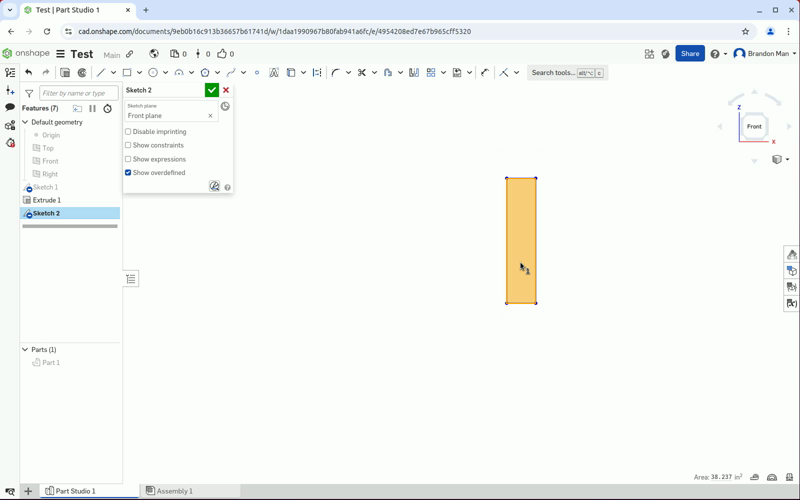
scroll(-6)
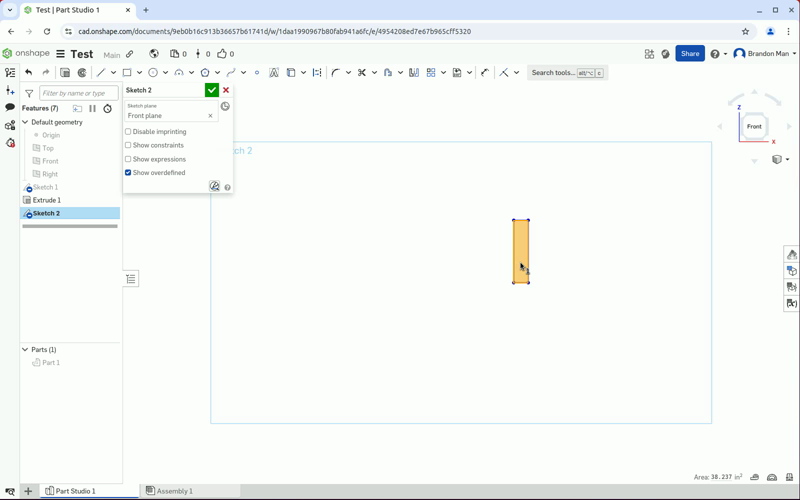
mouse_move(73, 352)
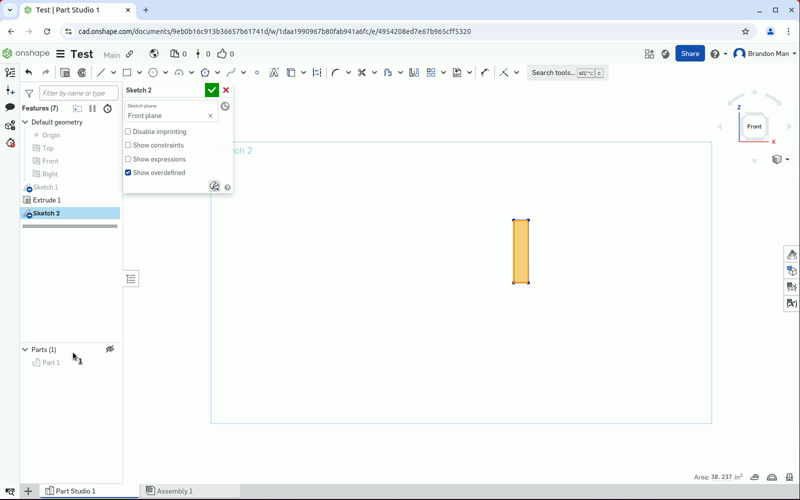
key(shift+y)
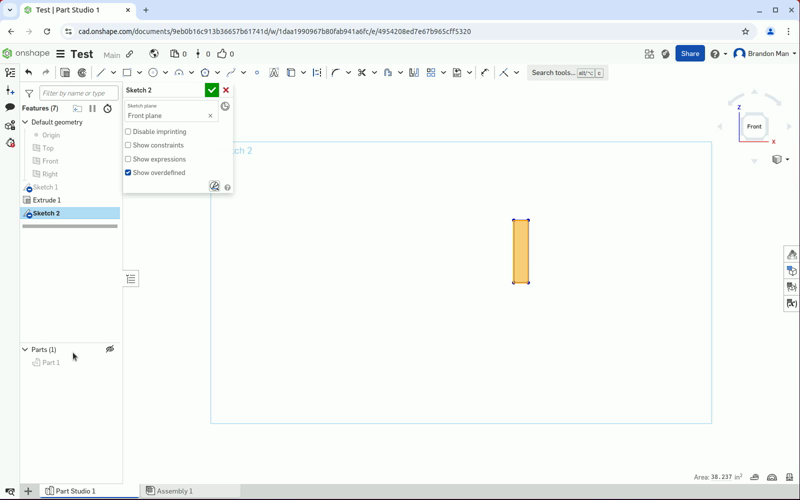
key(shift+e)
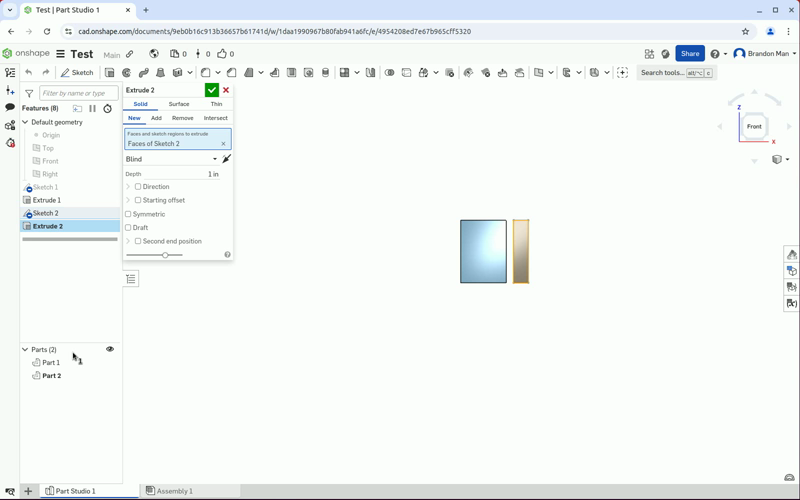
mouse_move(143, 106)
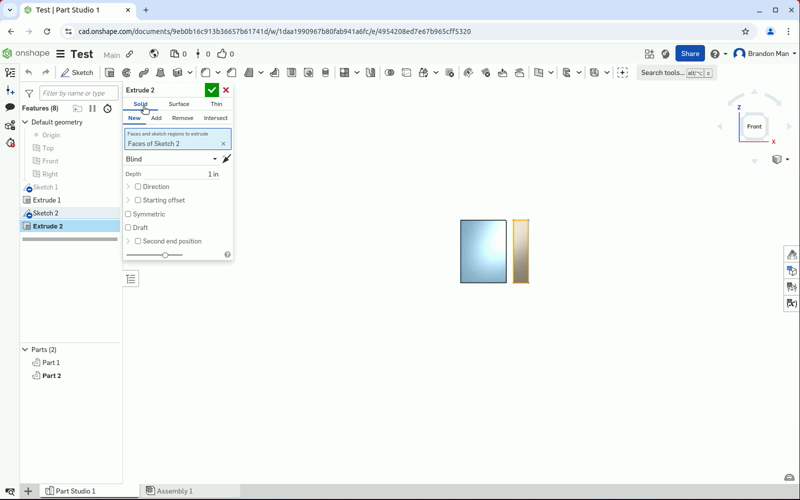
click(143, 106)
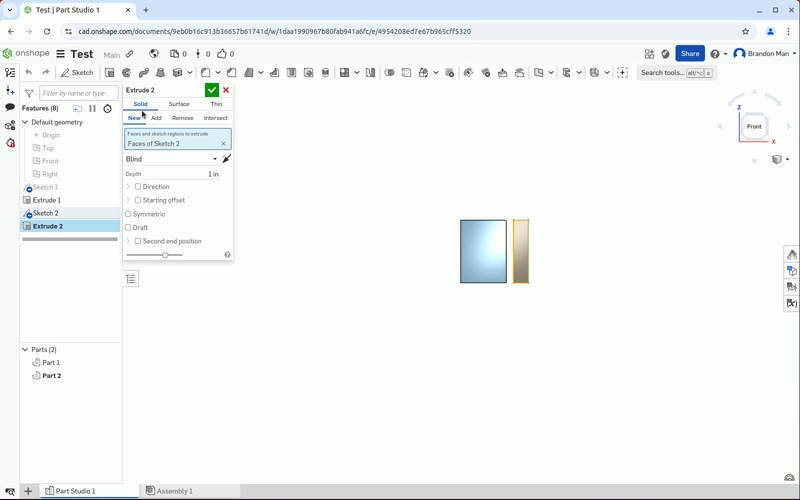
mouse_move(137, 120)
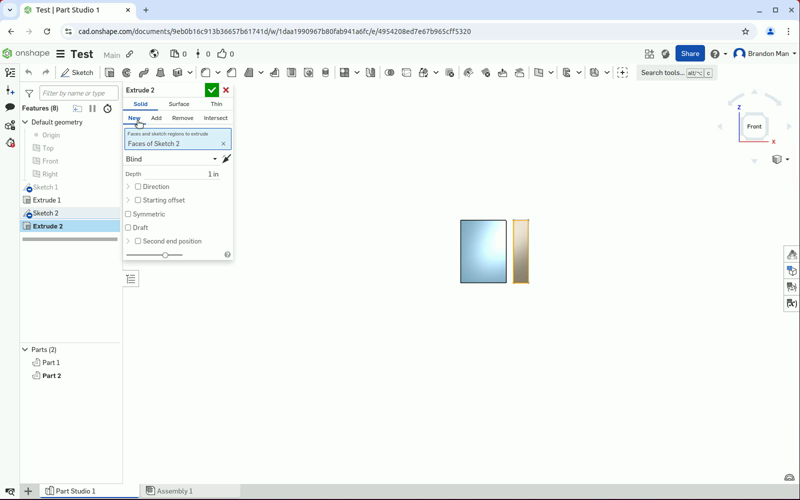
click(137, 120)
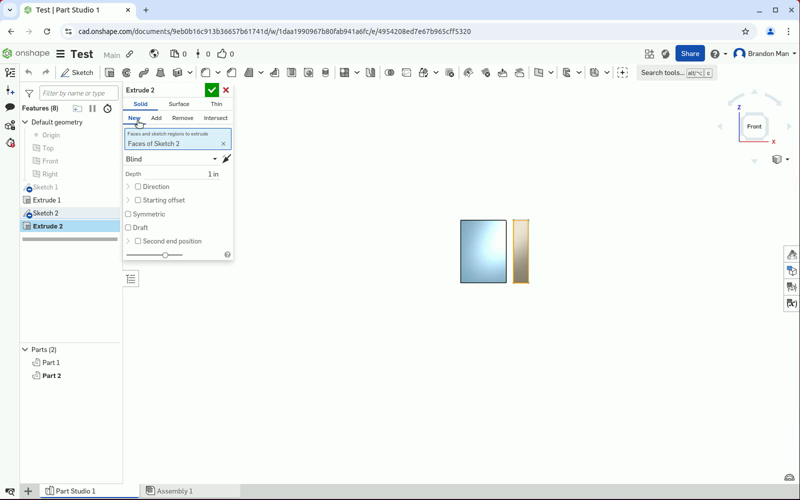
key(tab, 4)
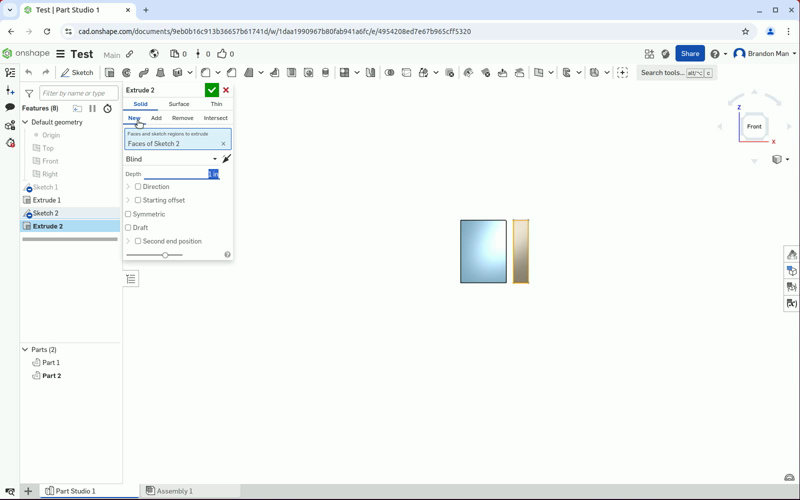
text(0.241)
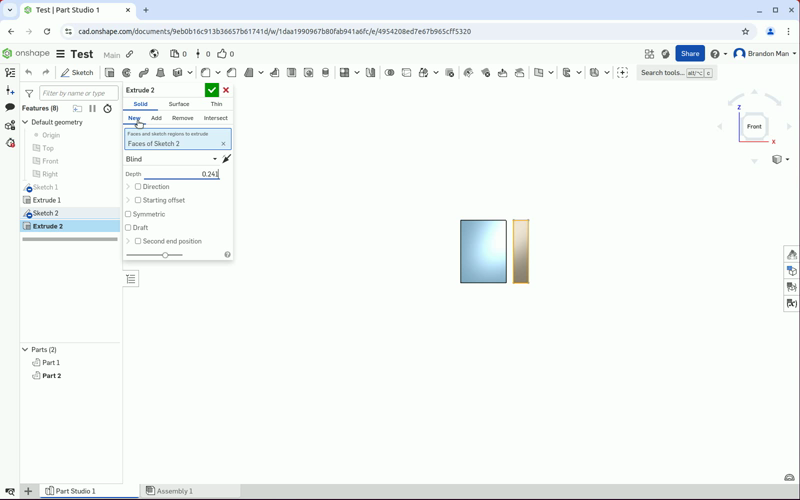
key(enter)
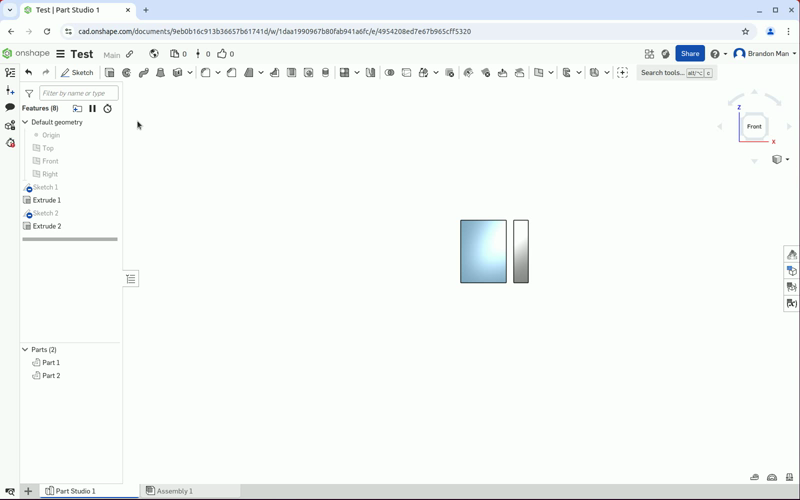
key(shift+h)
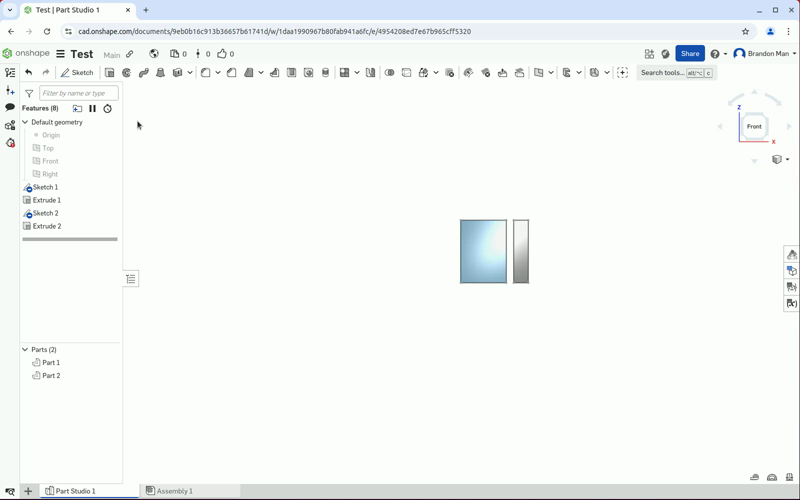
key(shift+h)
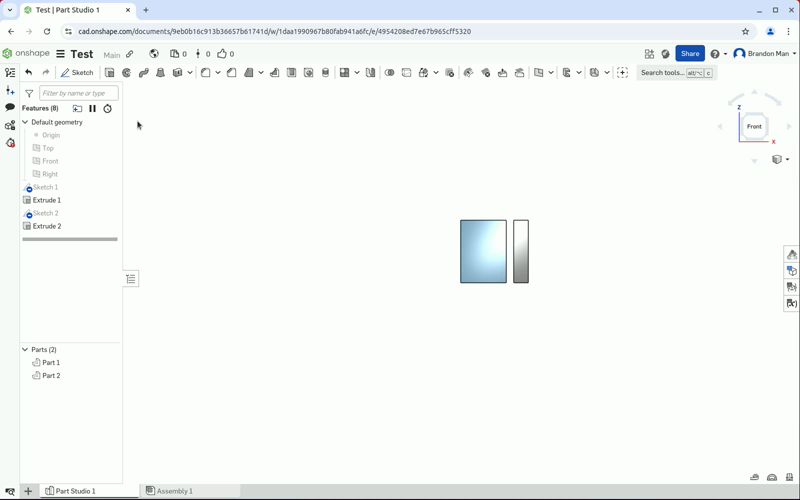
mouse_move(73, 189)
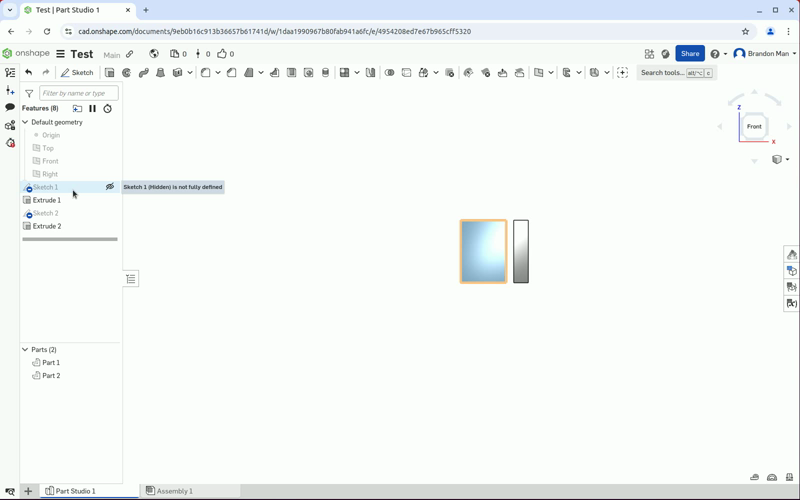
click(73, 189)
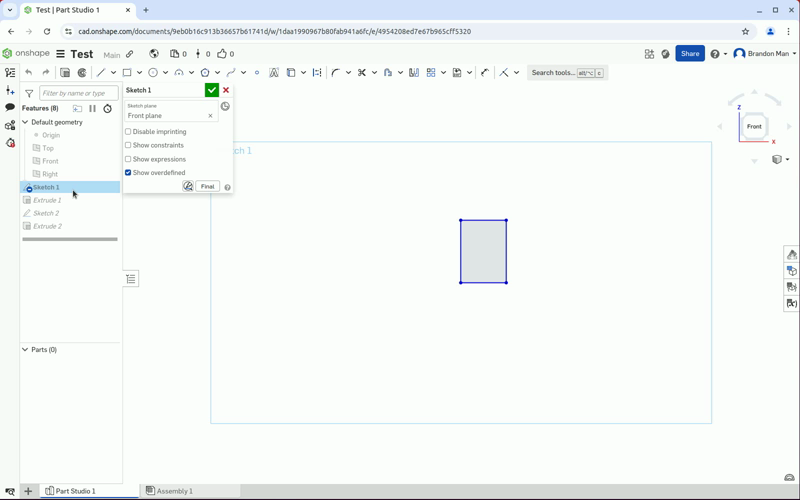
mouse_move(229, 92)
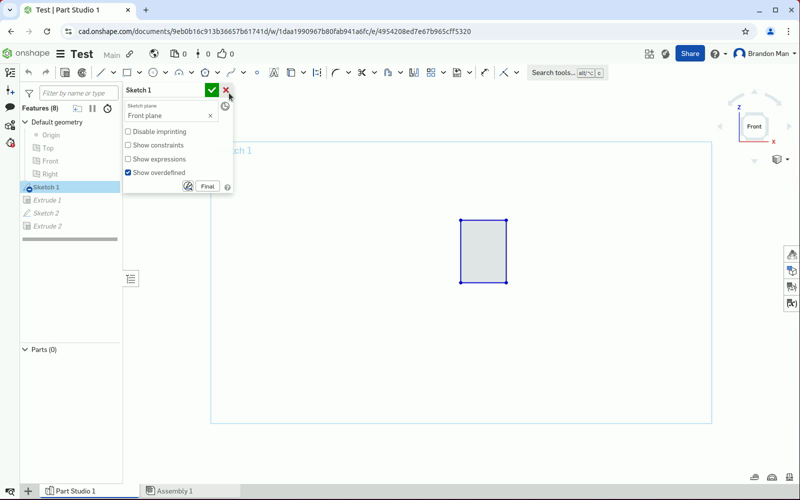
click(229, 92)
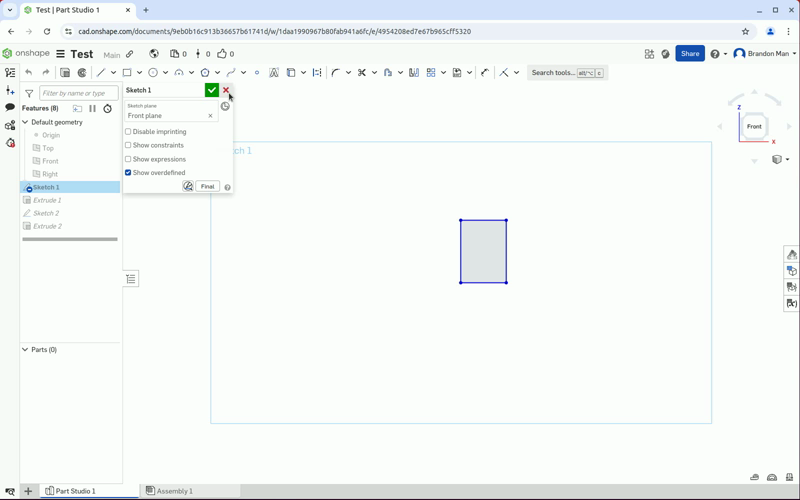
key(shift+s)
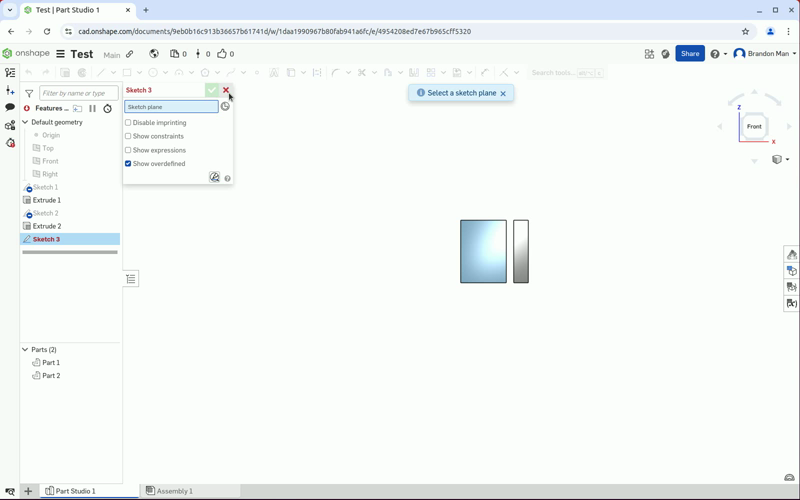
mouse_move(73, 163)
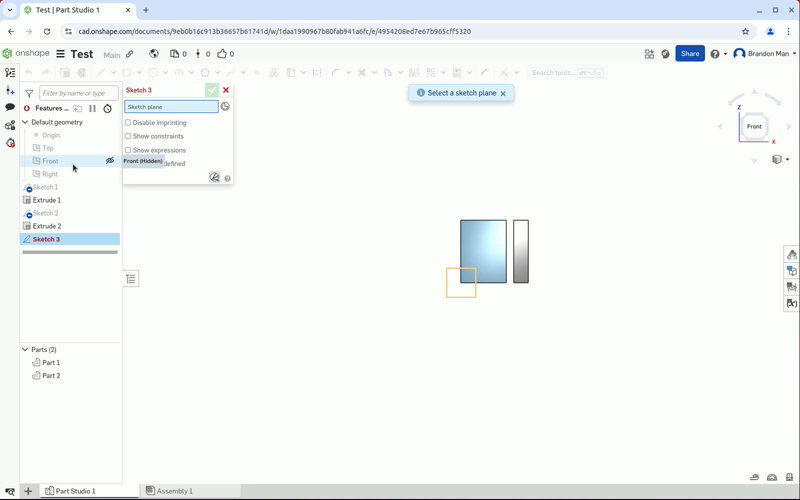
click(73, 163)
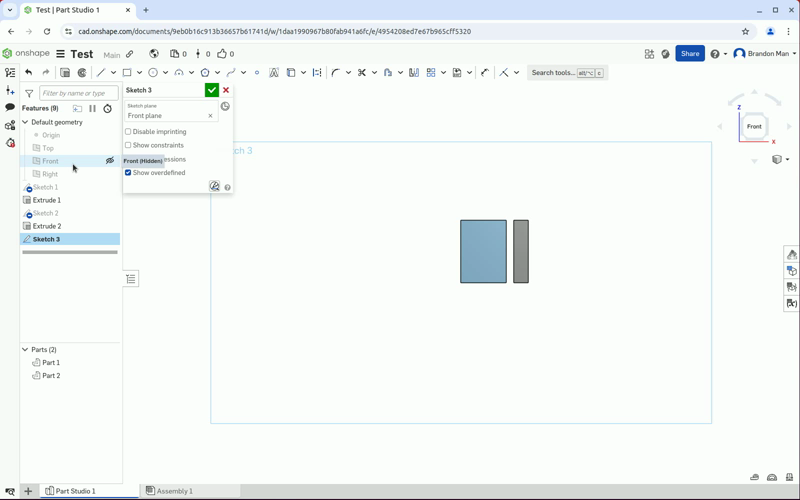
mouse_move(73, 352)
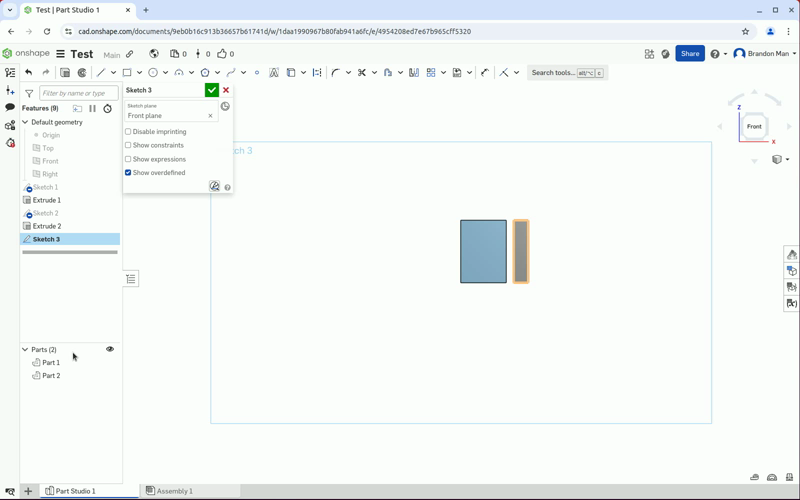
key(y)
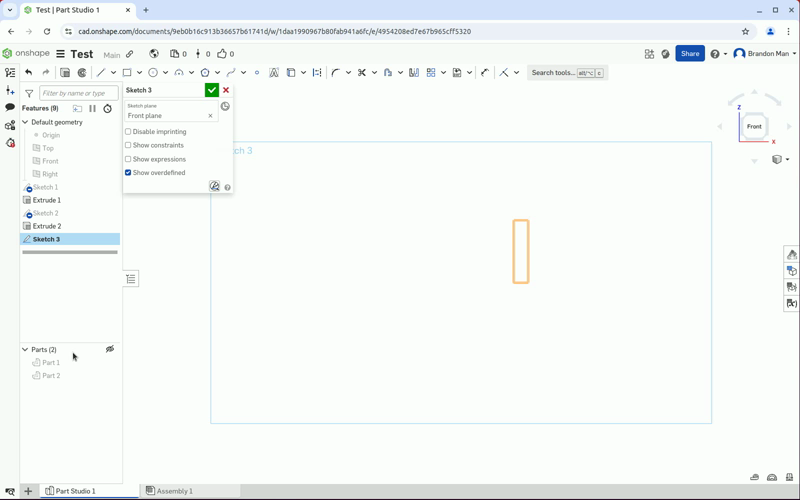
key(l)
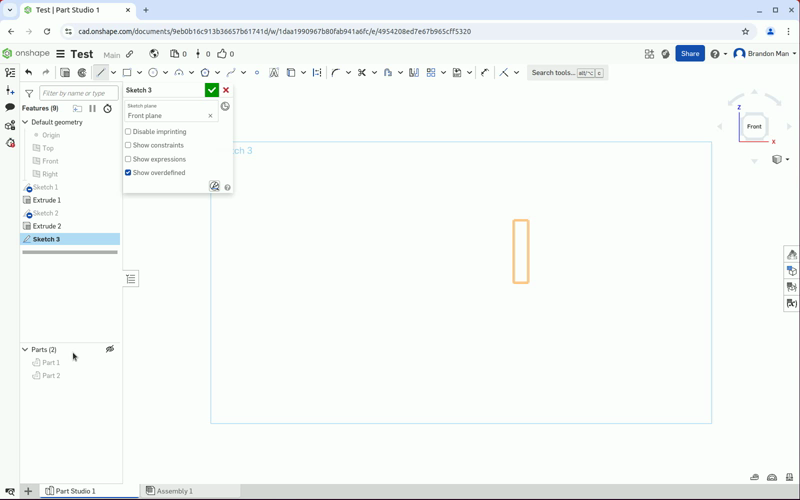
key_down(shift)
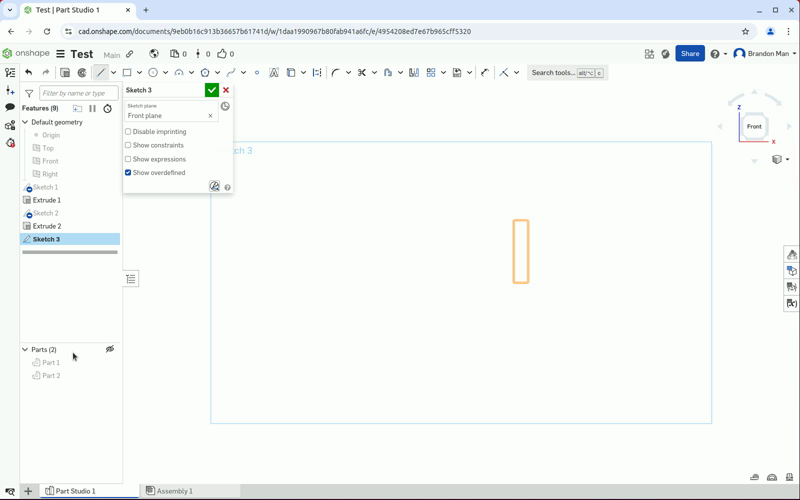
mouse_move(535, 282)
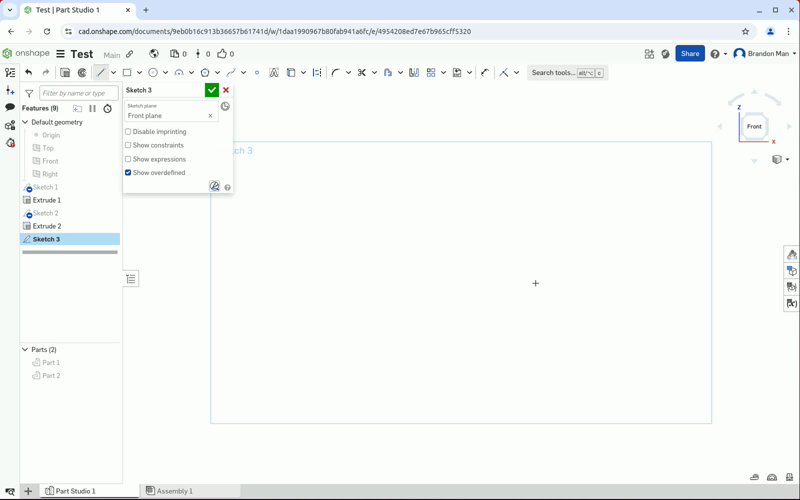
click(535, 282)
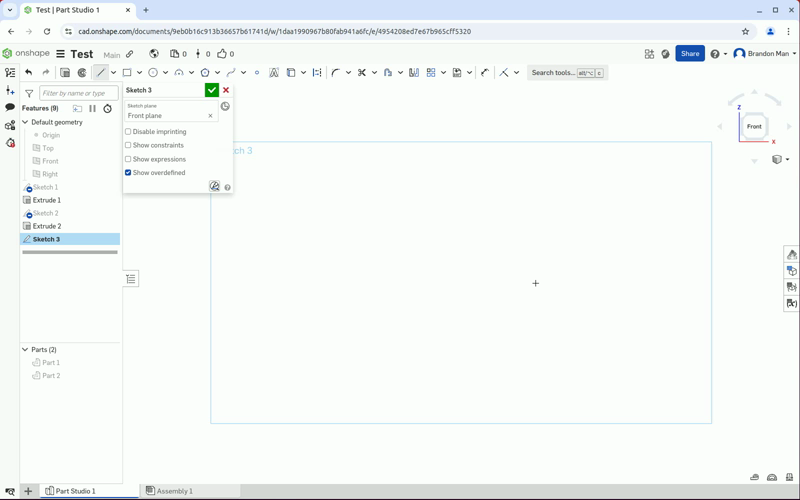
key_up(shift)
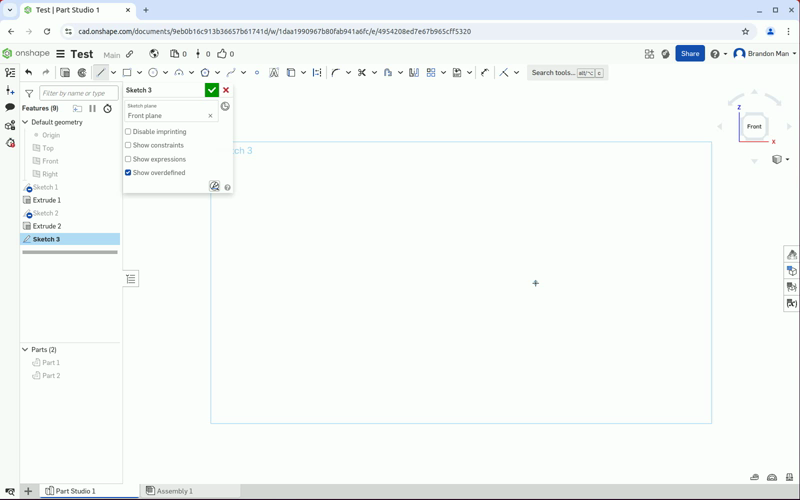
key_down(shift)
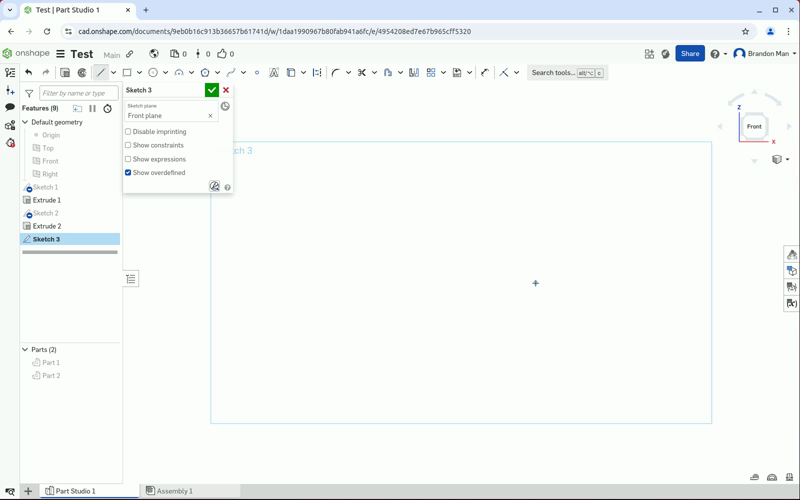
mouse_move(565, 282)
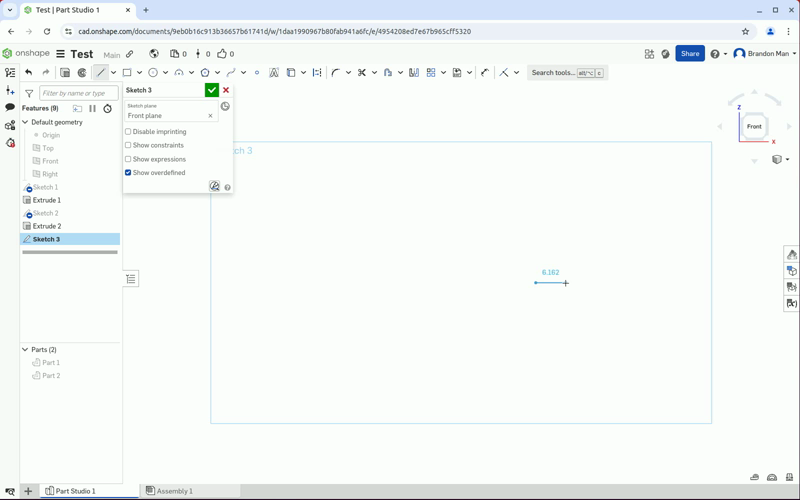
mouse_move(573, 282)
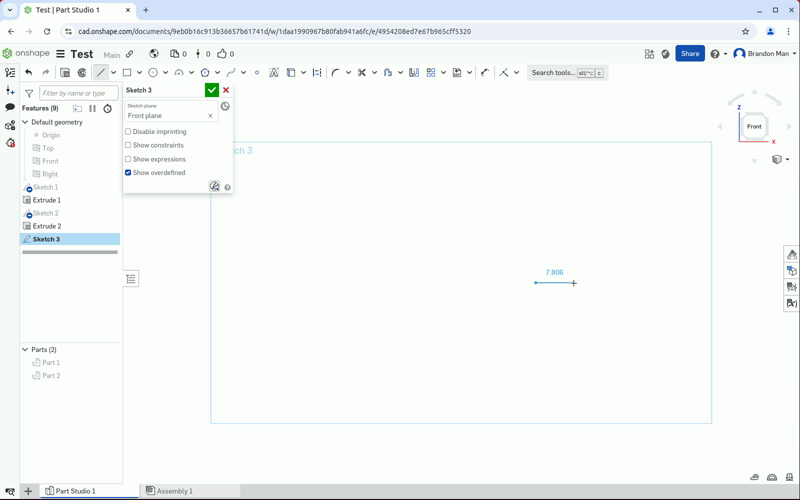
click(573, 282)
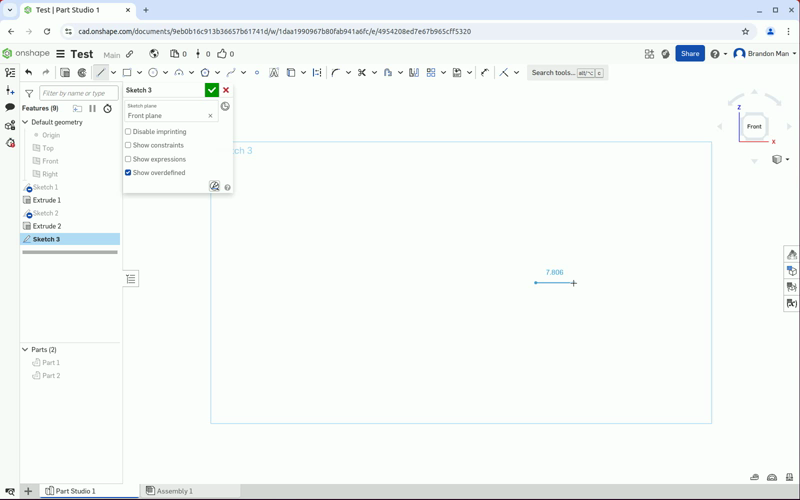
key_up(shift)
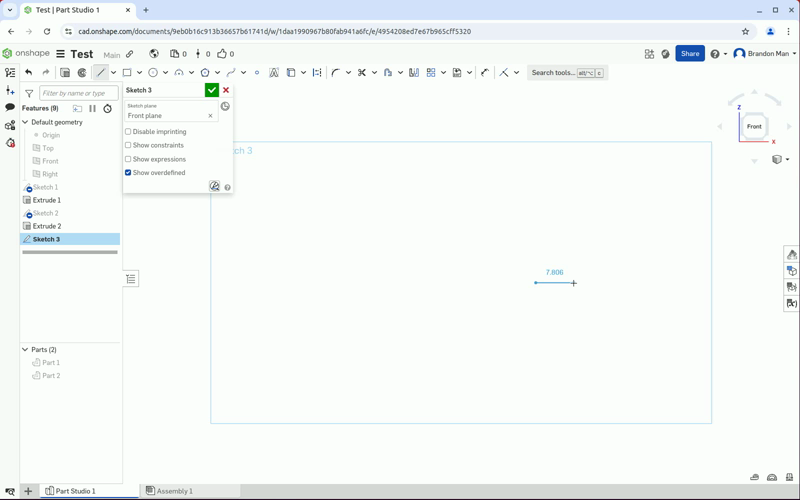
key_down(shift)
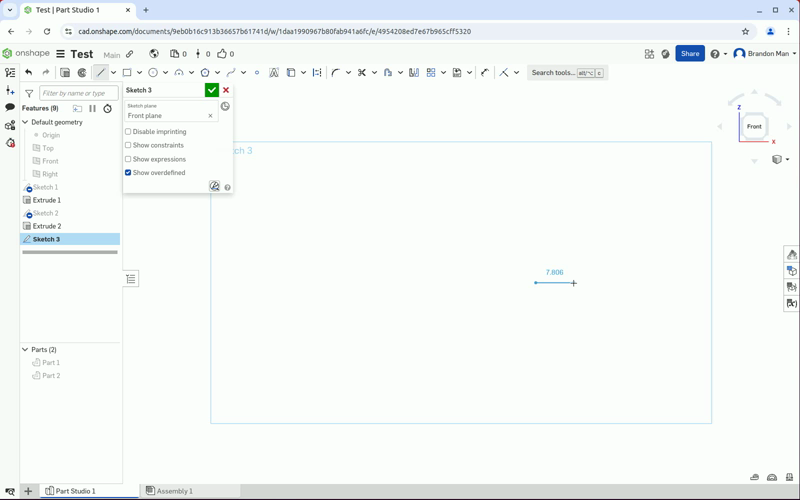
mouse_move(573, 220)
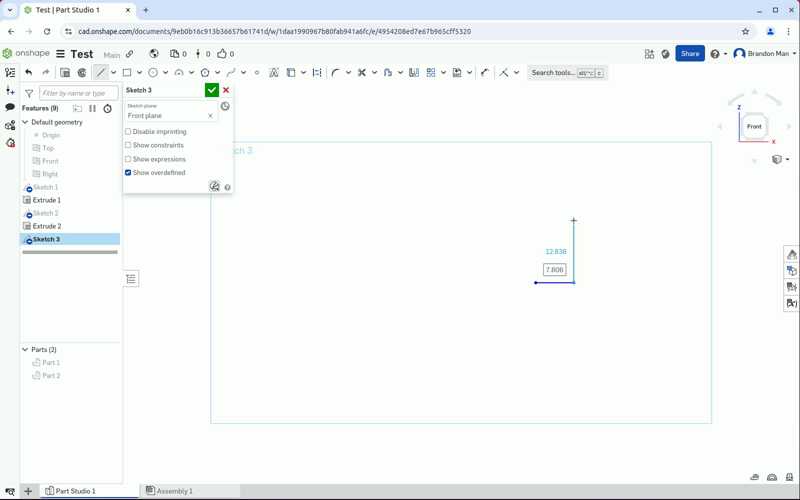
click(573, 220)
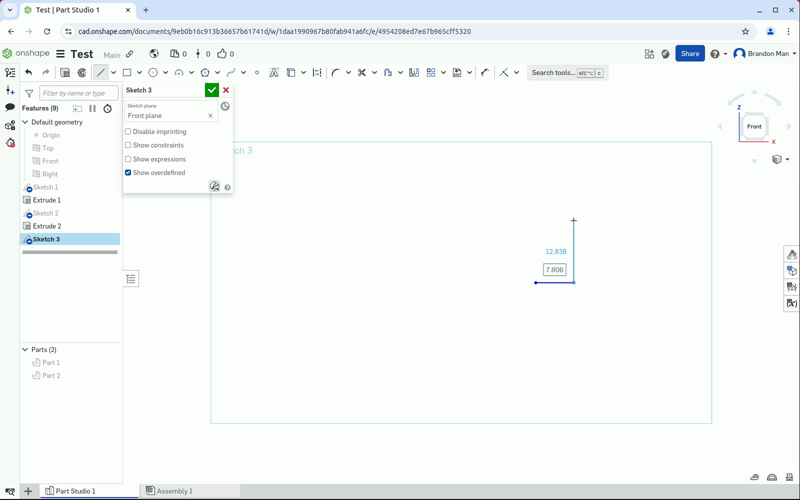
key_up(shift)
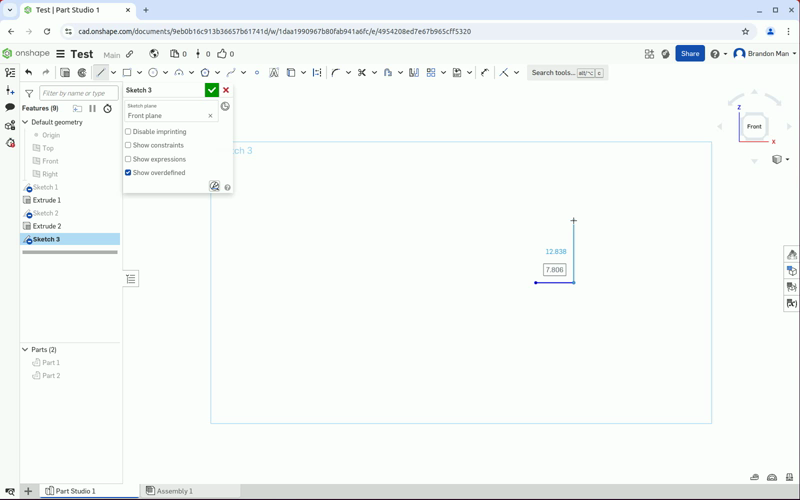
key_down(shift)
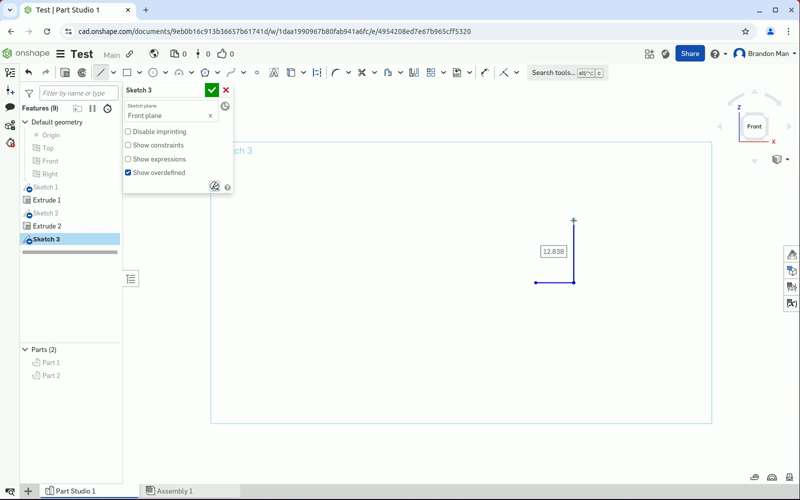
mouse_move(589, 220)
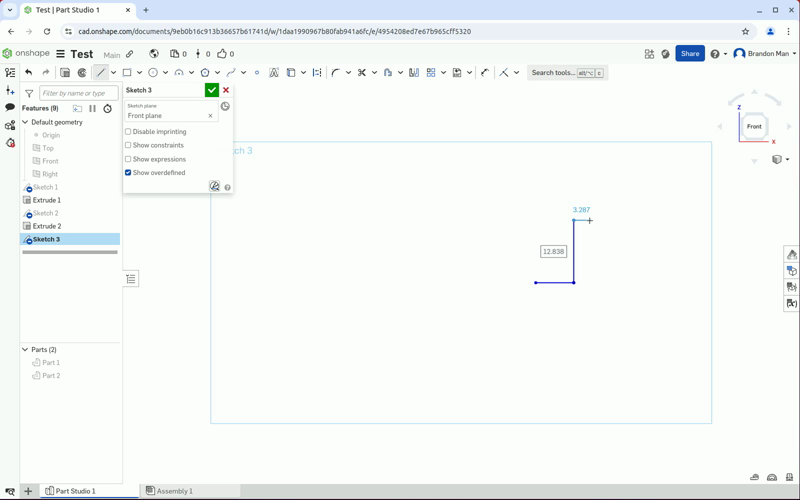
mouse_move(535, 220)
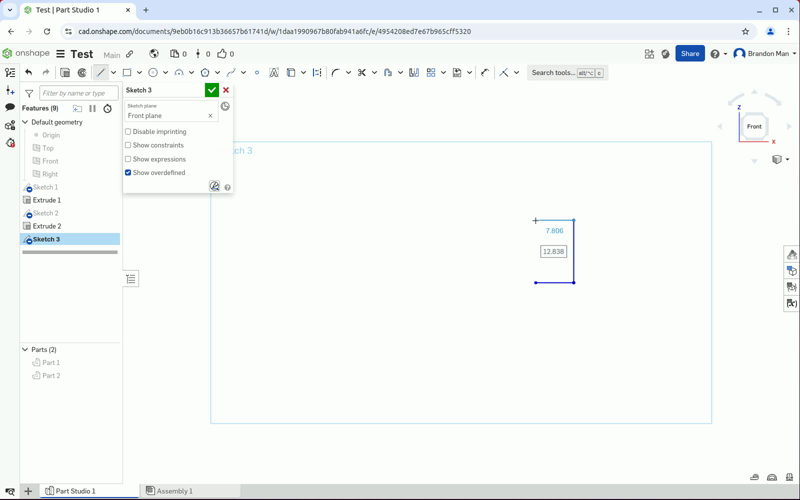
click(535, 220)
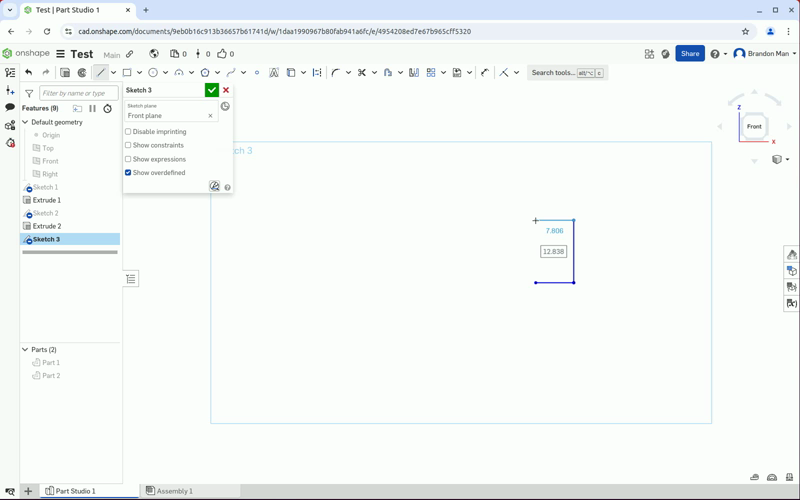
key_up(shift)
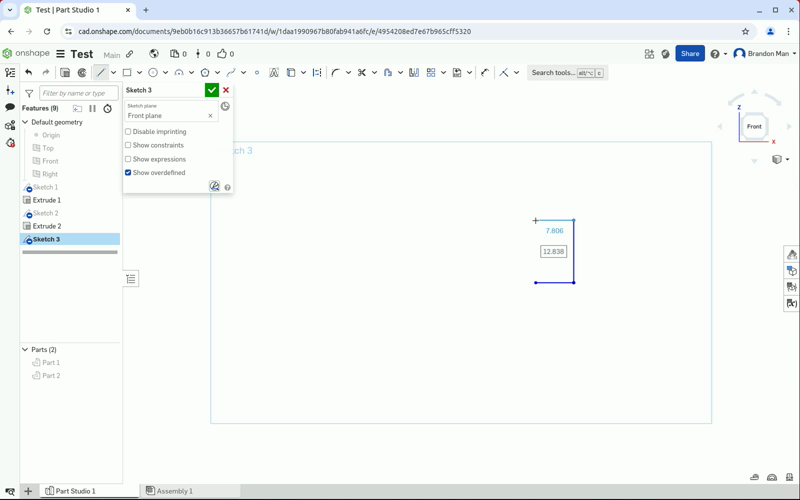
key_down(shift)
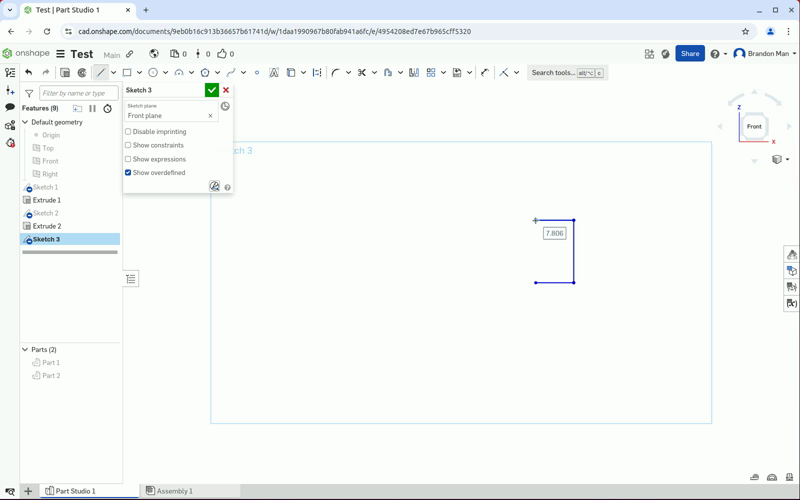
mouse_move(535, 282)
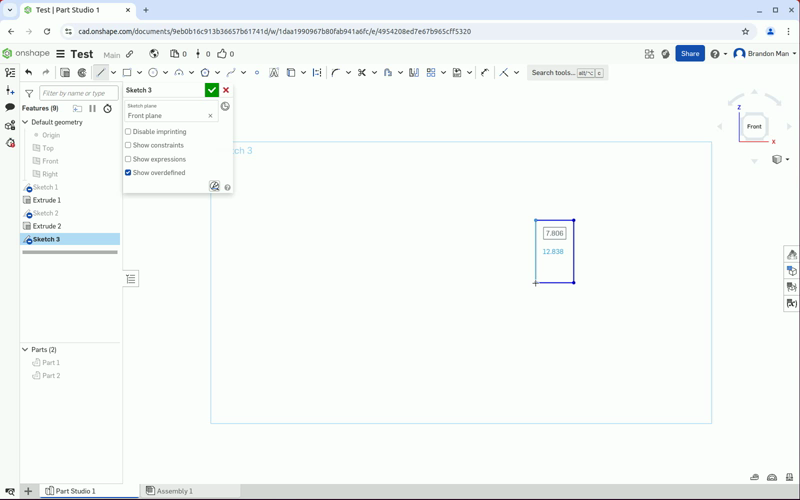
key_up(shift)
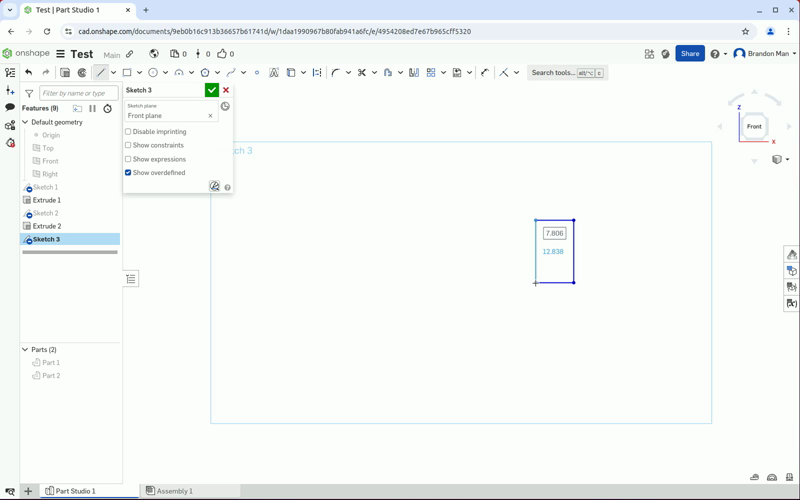
click(535, 282)
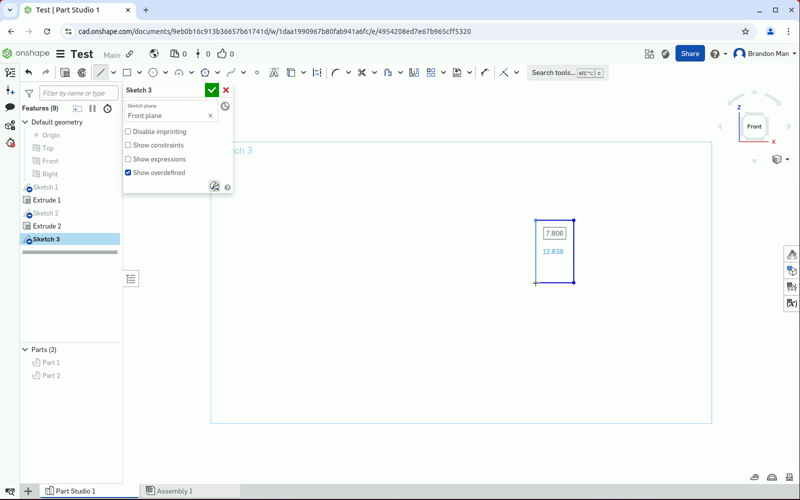
key(esc)
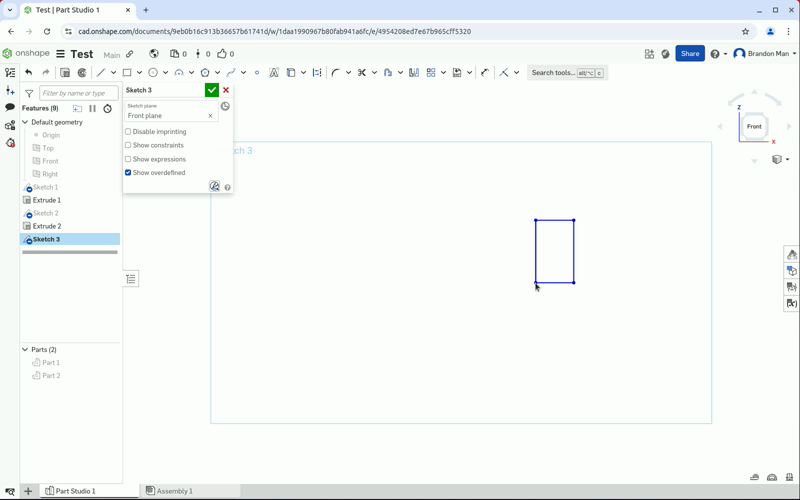
mouse_move(547, 251)
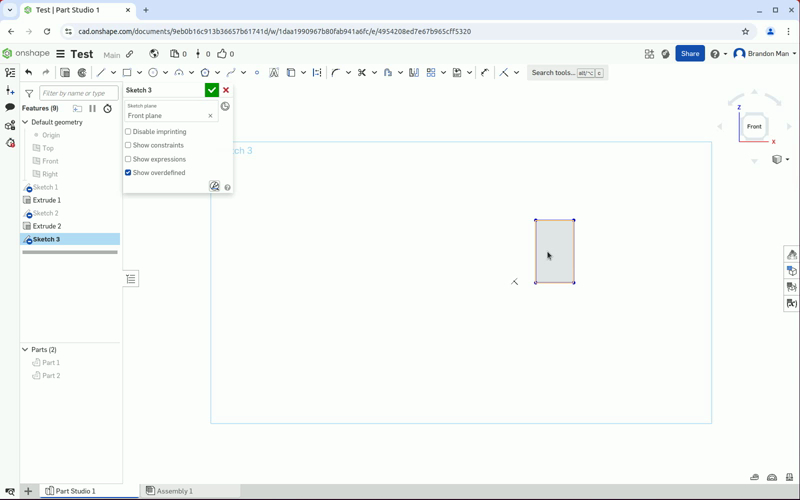
click(547, 251)
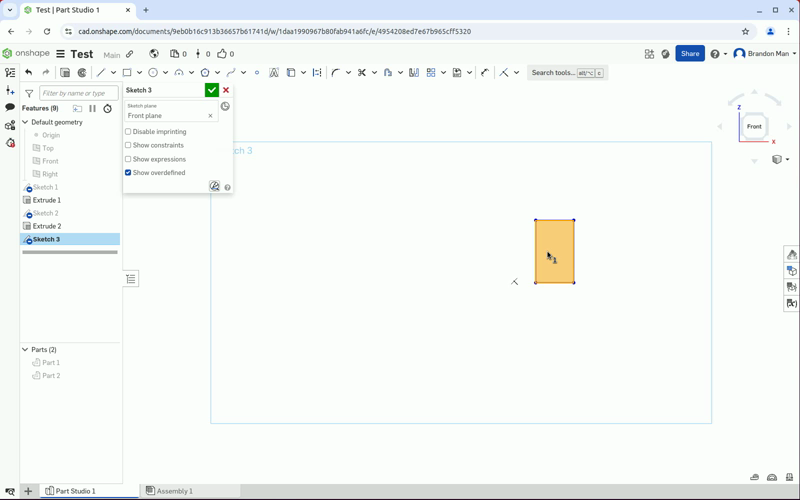
mouse_move(73, 352)
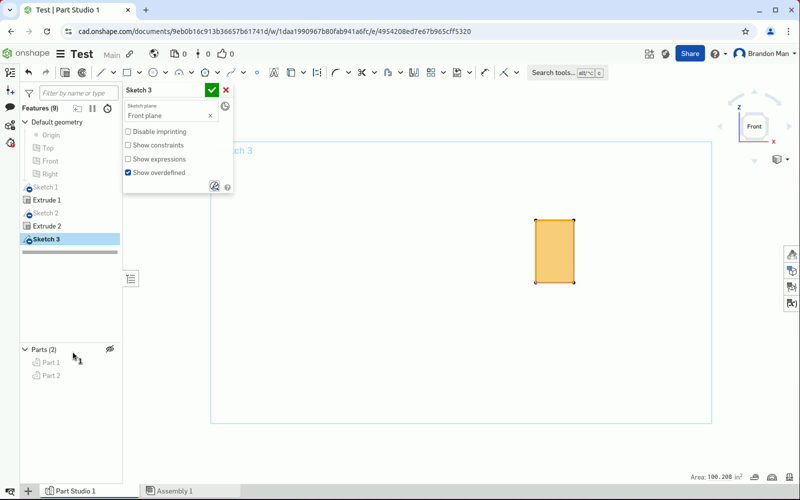
key(shift+y)
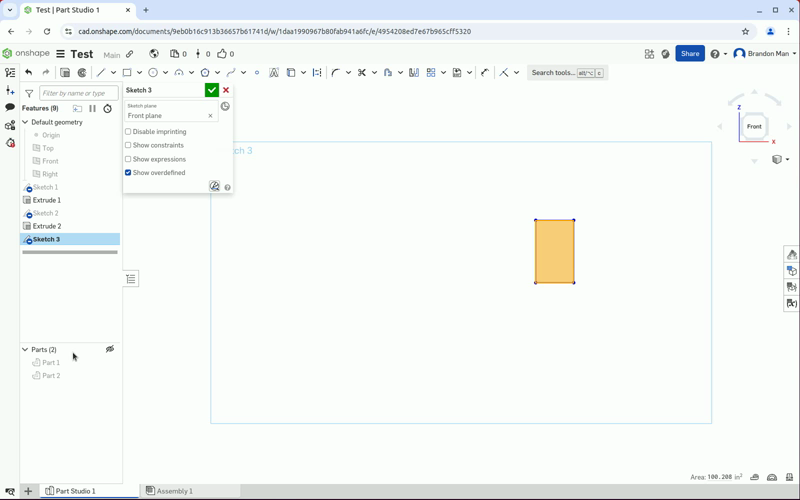
key(shift+e)
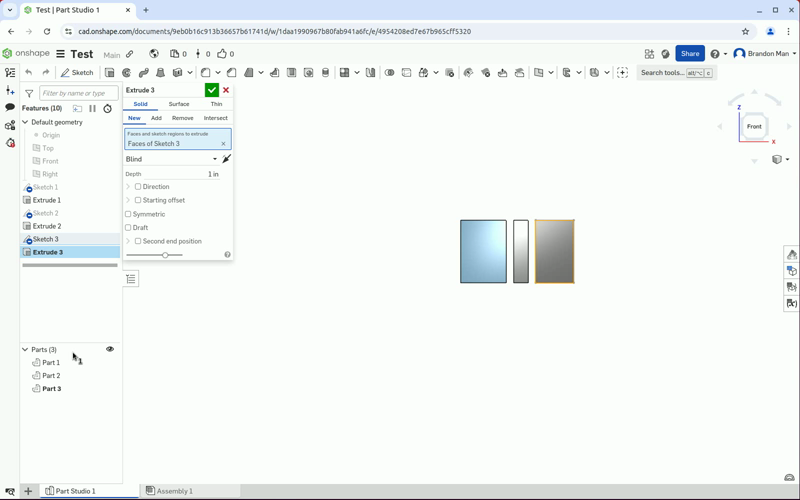
mouse_move(143, 106)
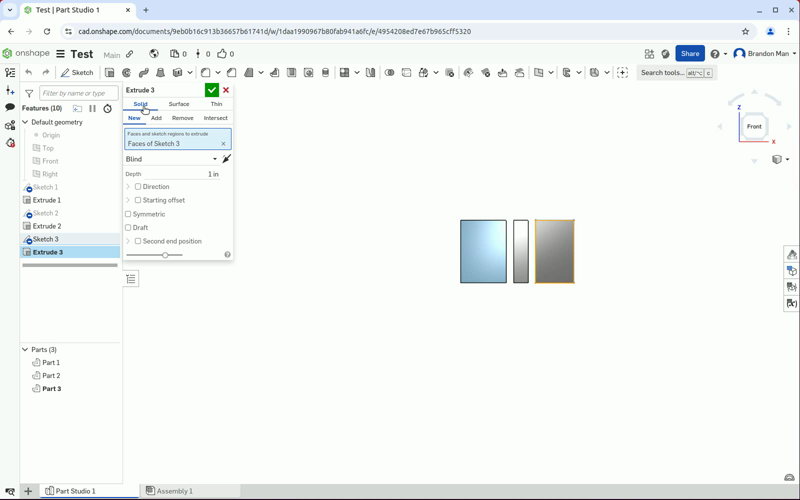
click(143, 106)
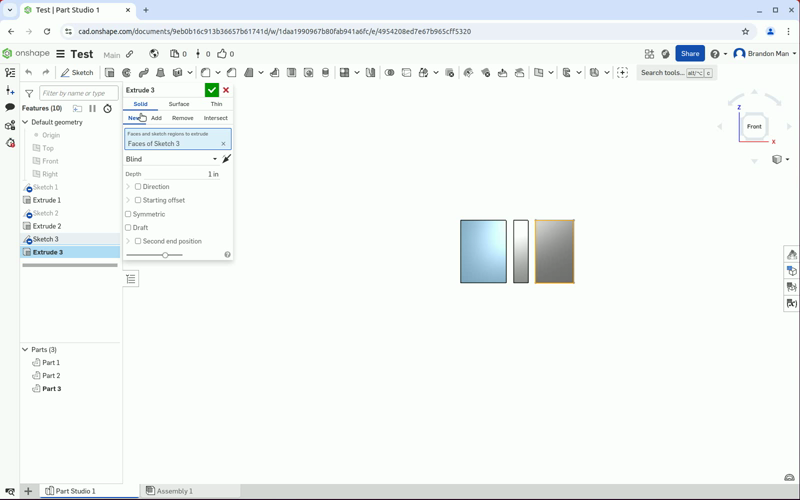
mouse_move(137, 120)
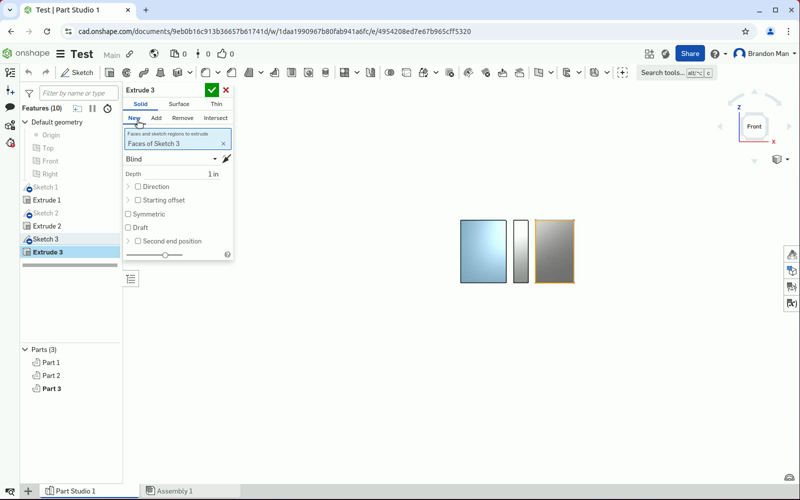
click(137, 120)
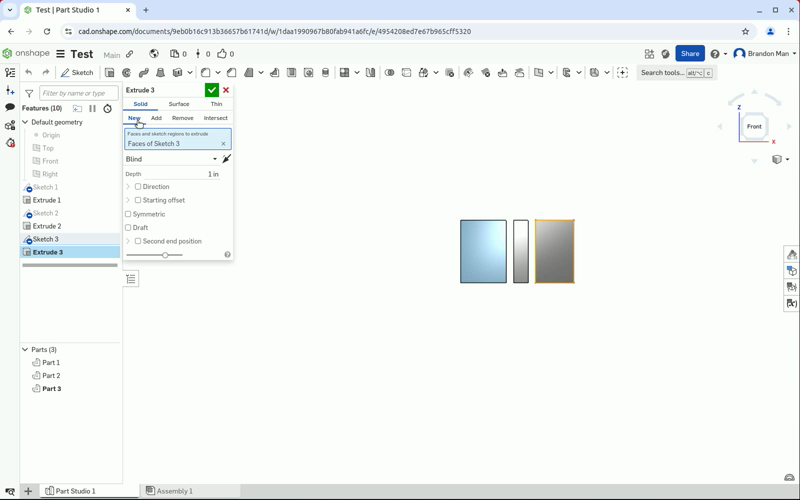
key(tab, 4)
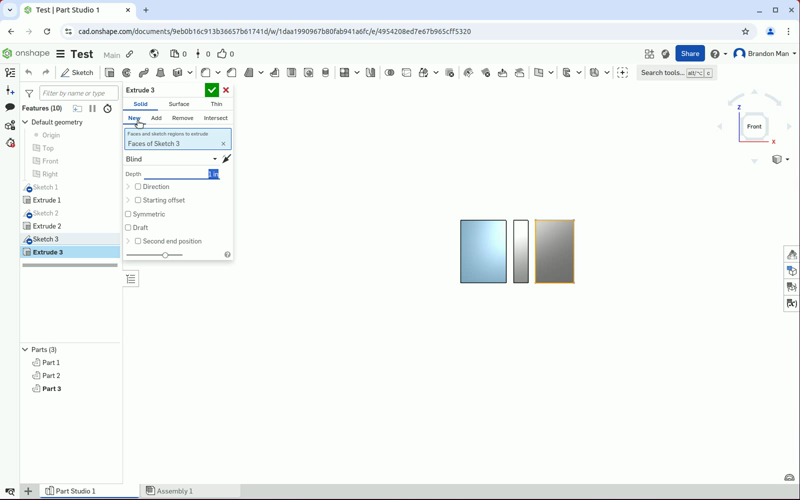
text(0.241)
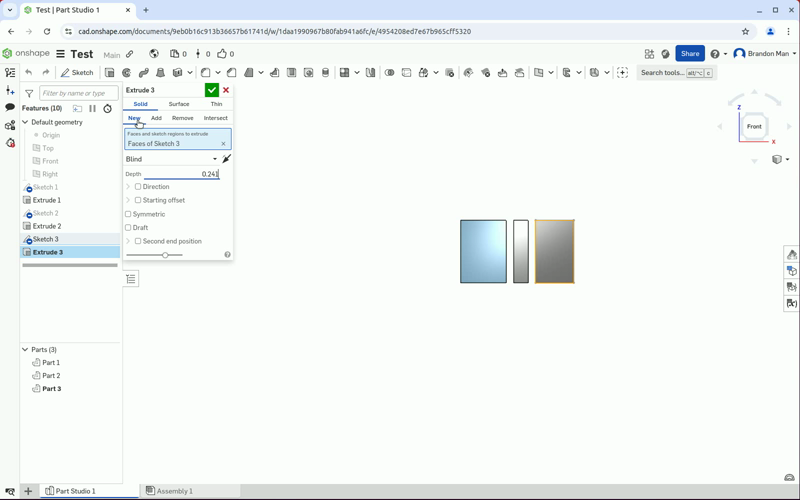
key(enter)
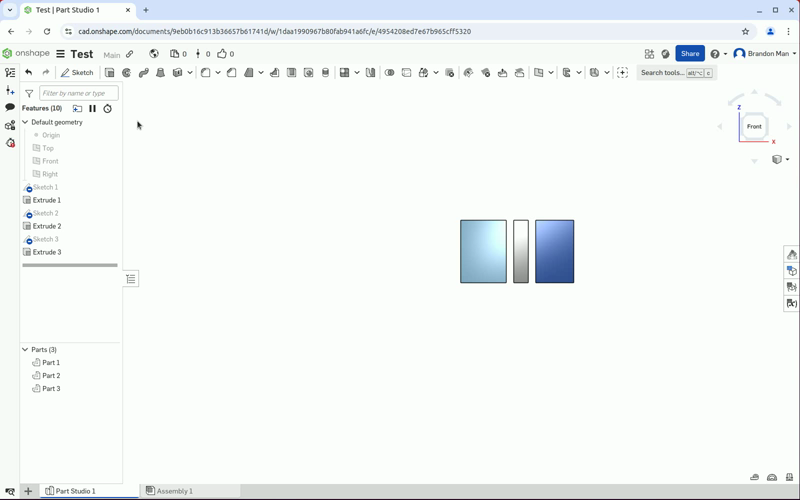
key(shift+h)
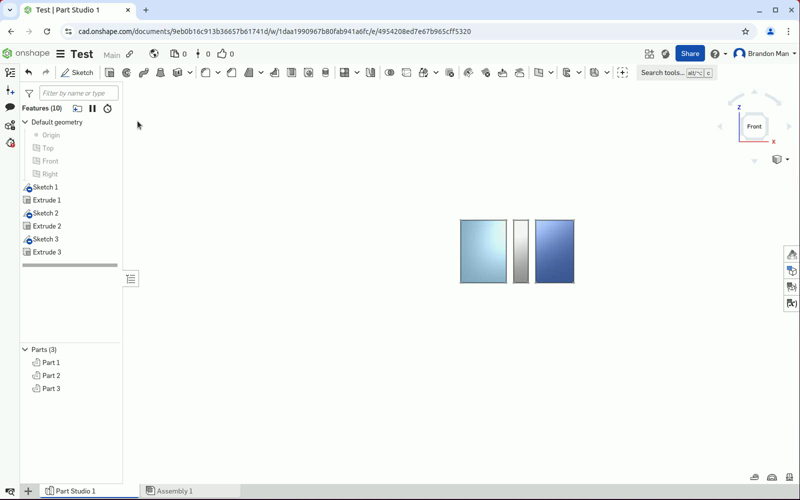
key(shift+h)
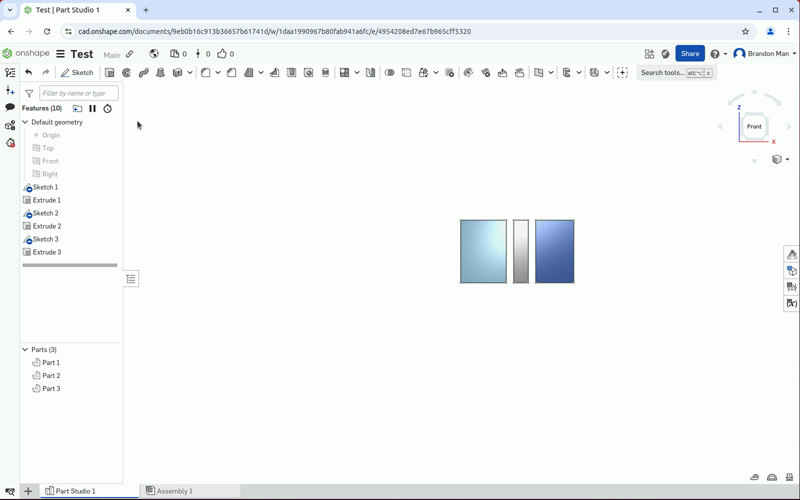
key(shift+7)
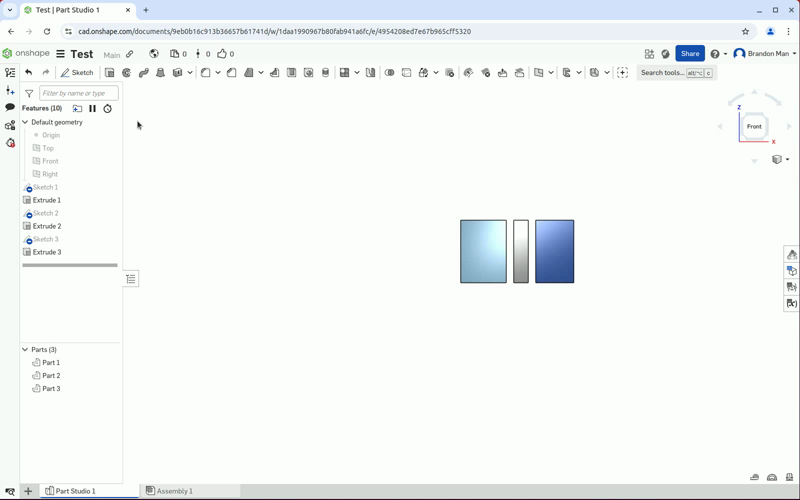
key(left, 2)
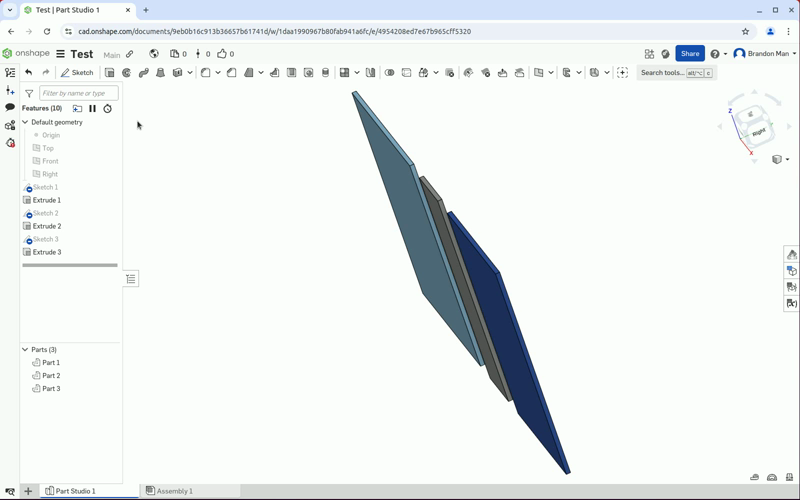
key(down, 2)
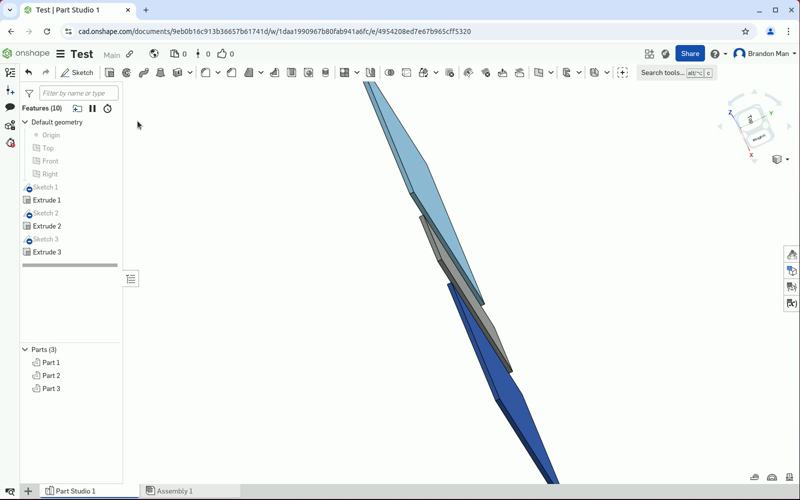
key(up, 2)
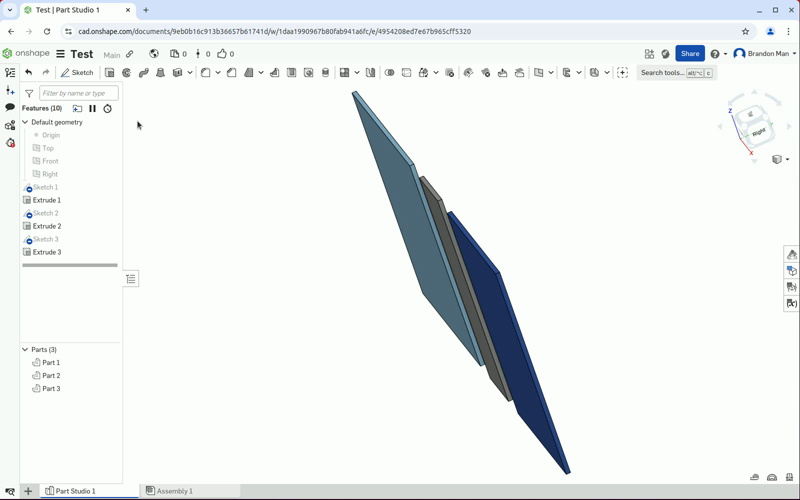
key(right, 2)
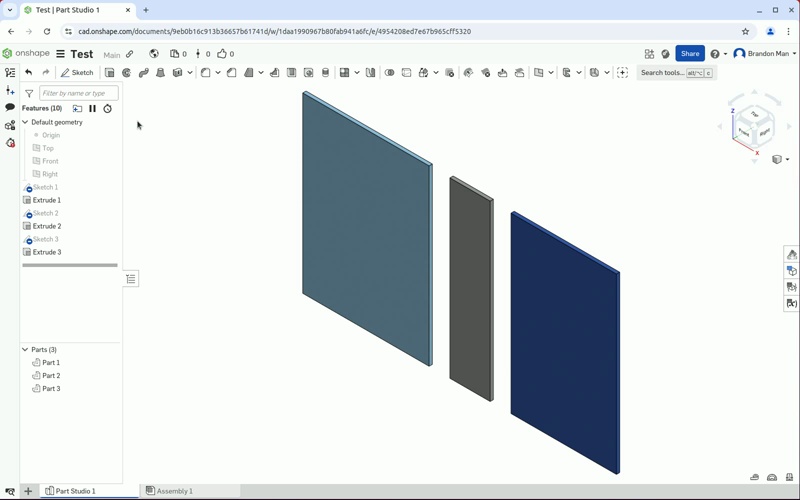
mouse_move(73, 189)
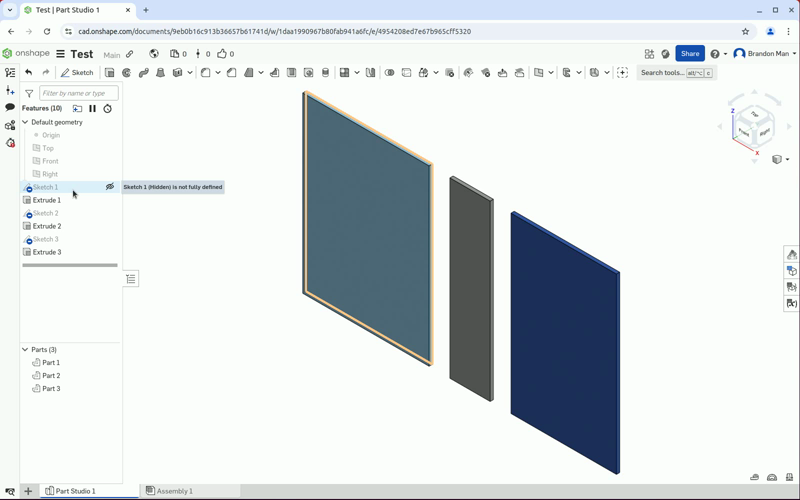
click(73, 189)